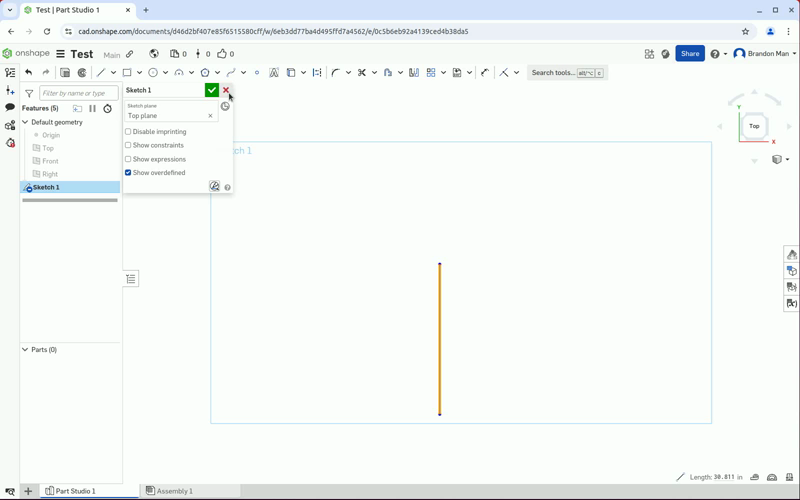
key(shift+h)
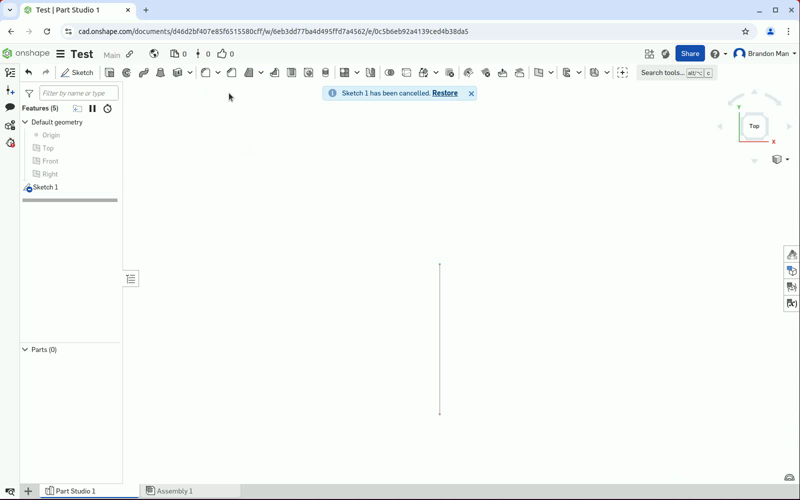
key(shift+s)
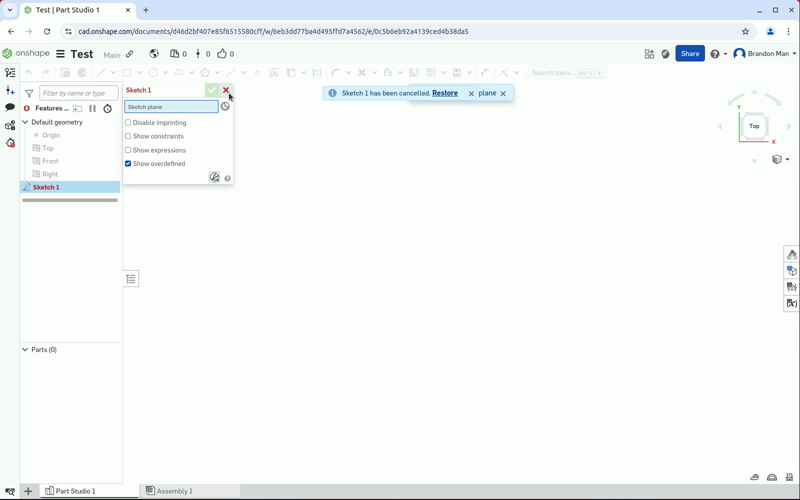
mouse_move(73, 150)
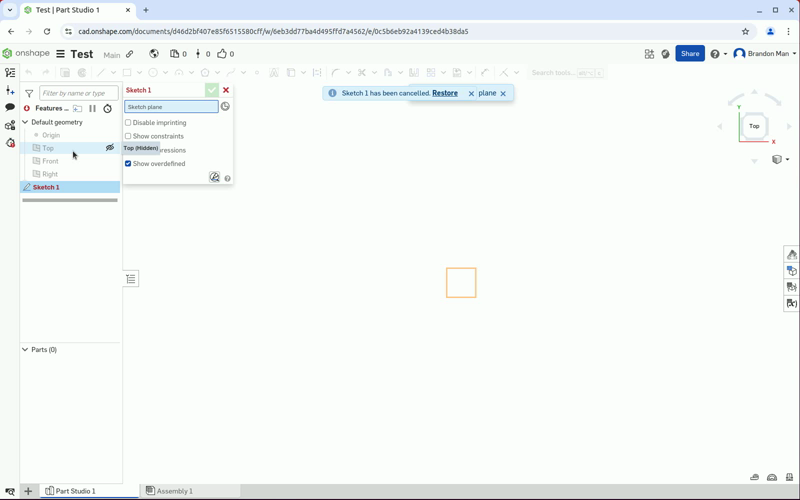
click(73, 150)
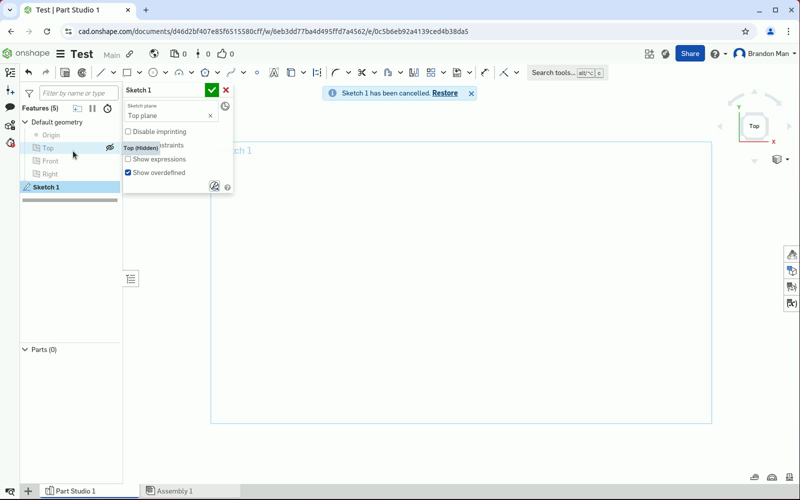
mouse_move(73, 352)
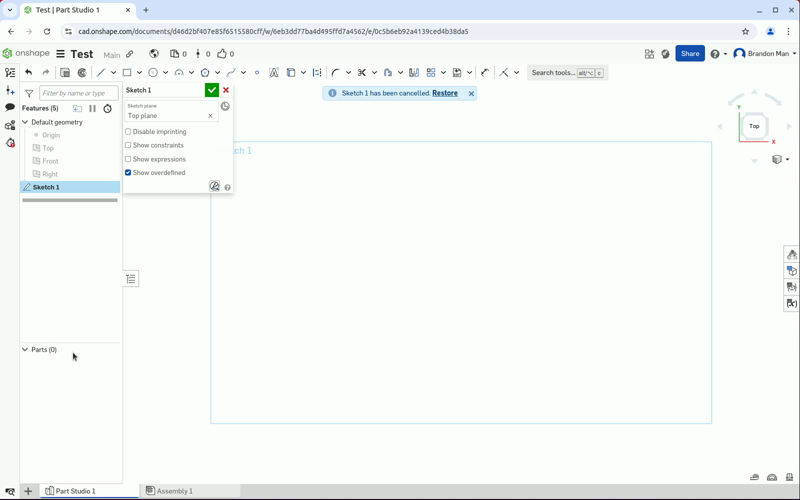
key(y)
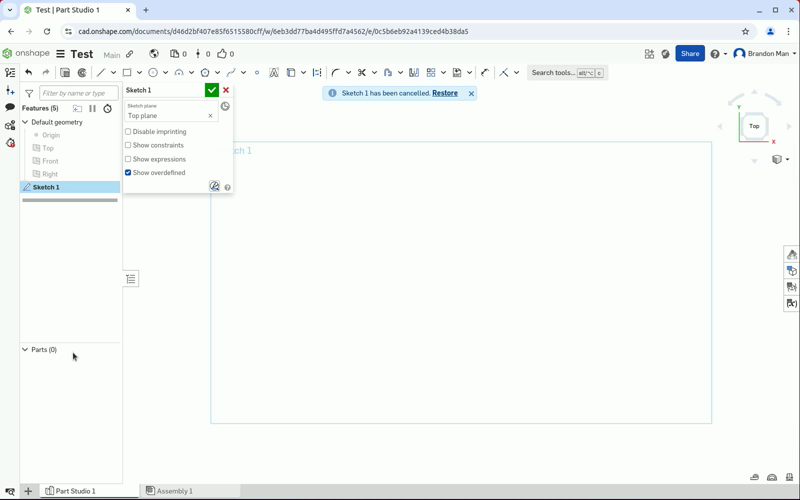
key(l)
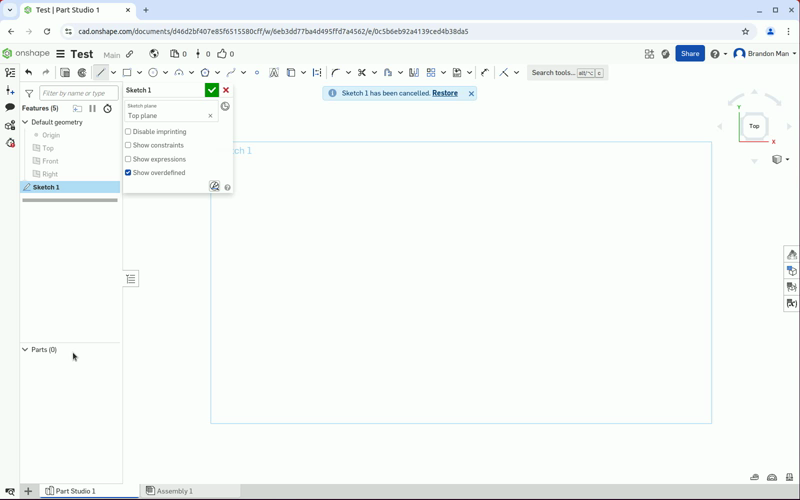
key_down(shift)
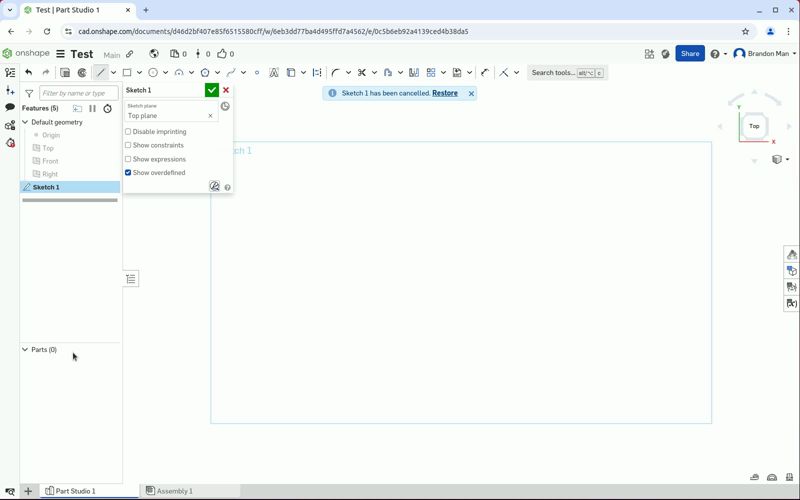
mouse_move(429, 314)
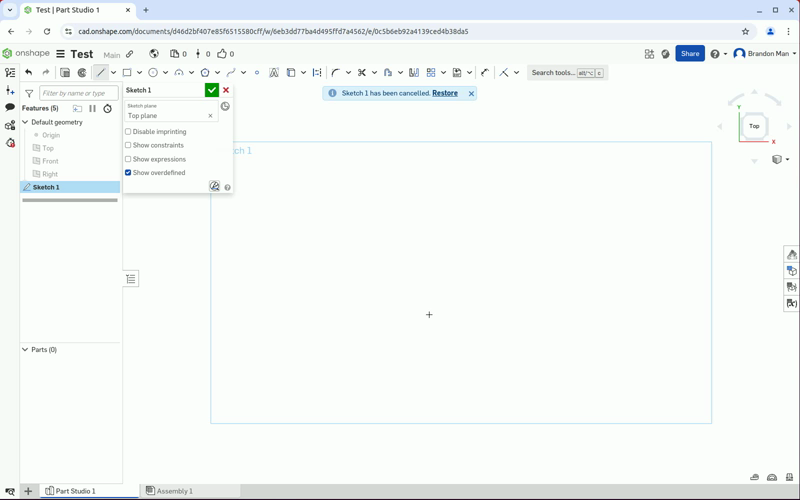
click(429, 314)
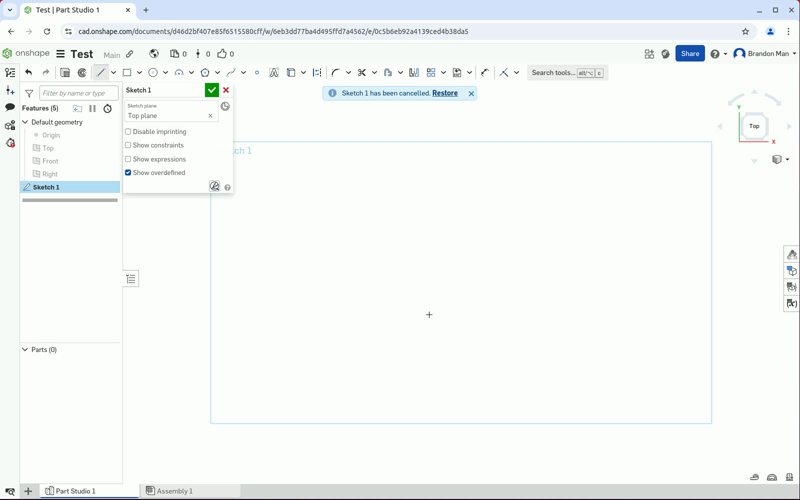
key_up(shift)
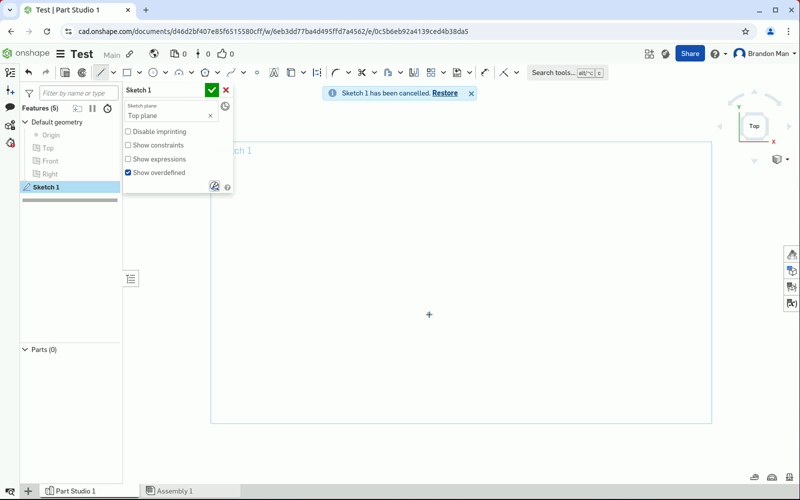
key_down(shift)
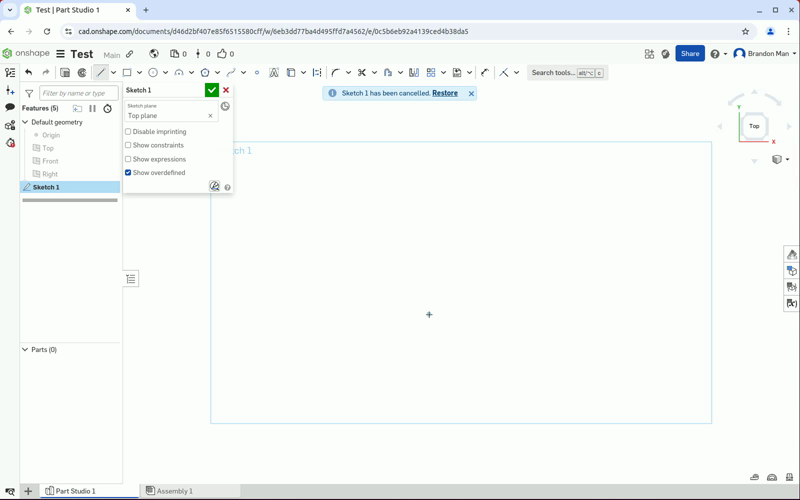
mouse_move(494, 314)
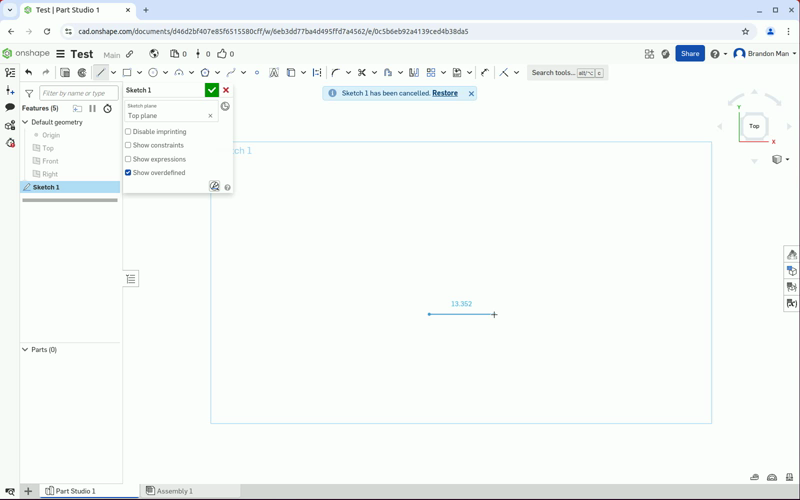
click(494, 314)
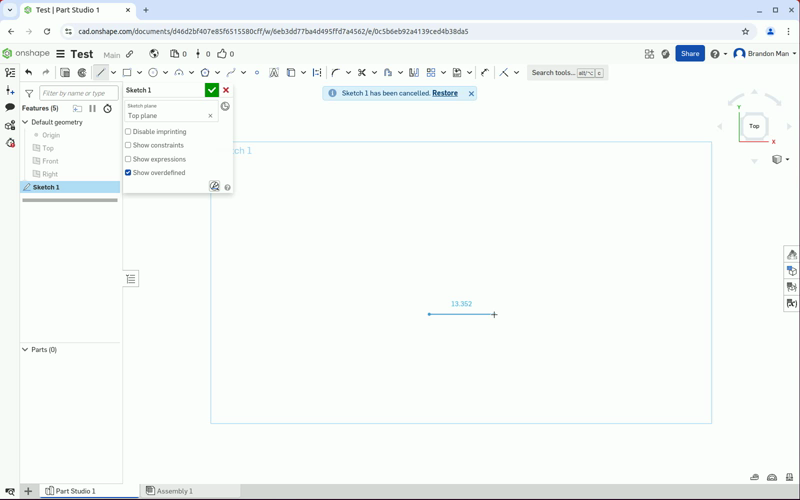
key_up(shift)
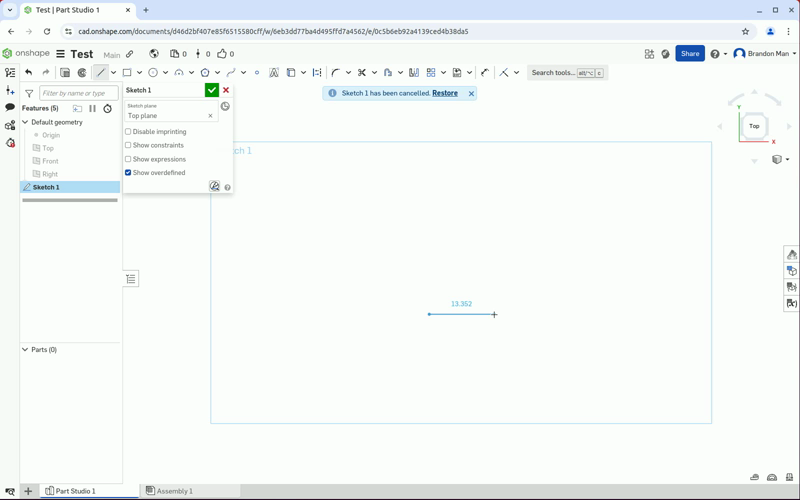
key_down(shift)
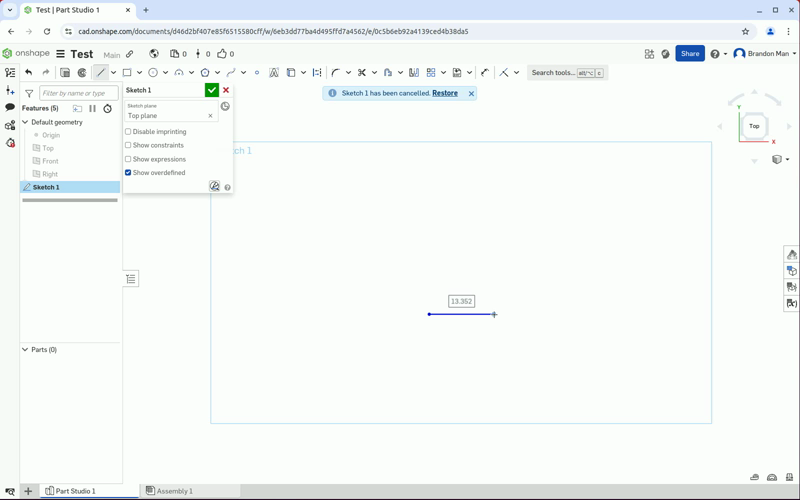
mouse_move(494, 249)
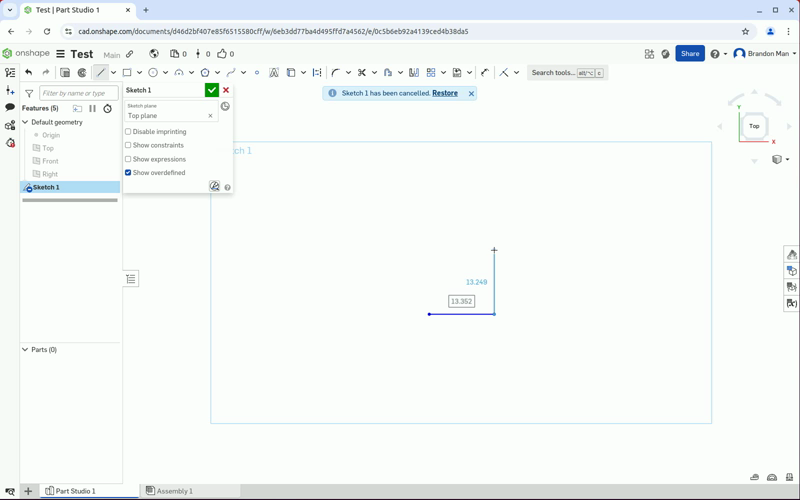
click(494, 249)
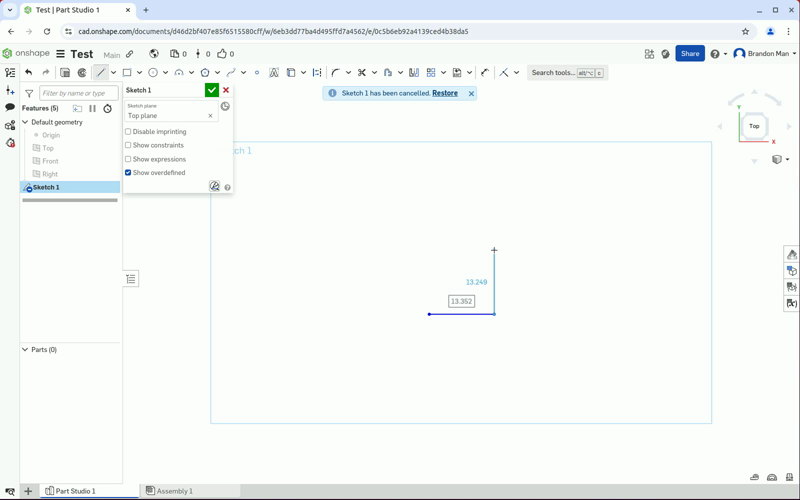
key_up(shift)
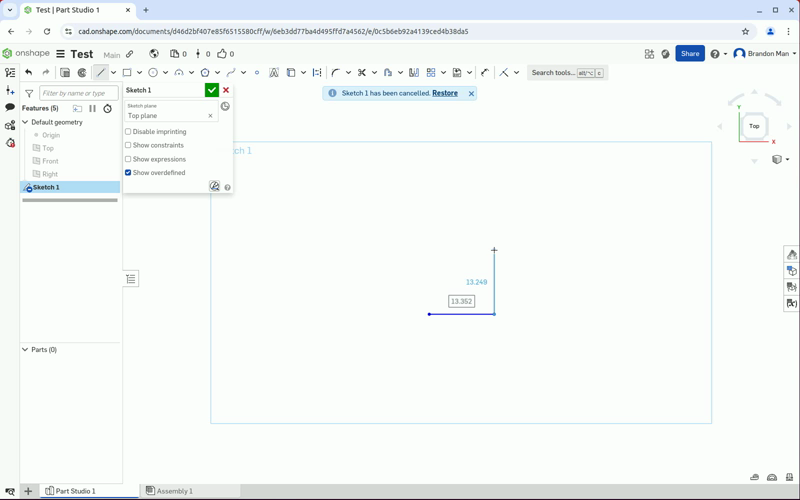
key_down(shift)
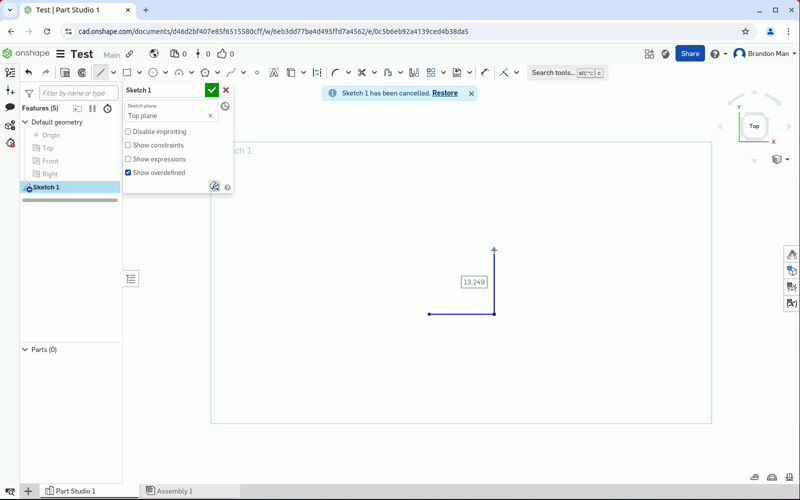
mouse_move(429, 249)
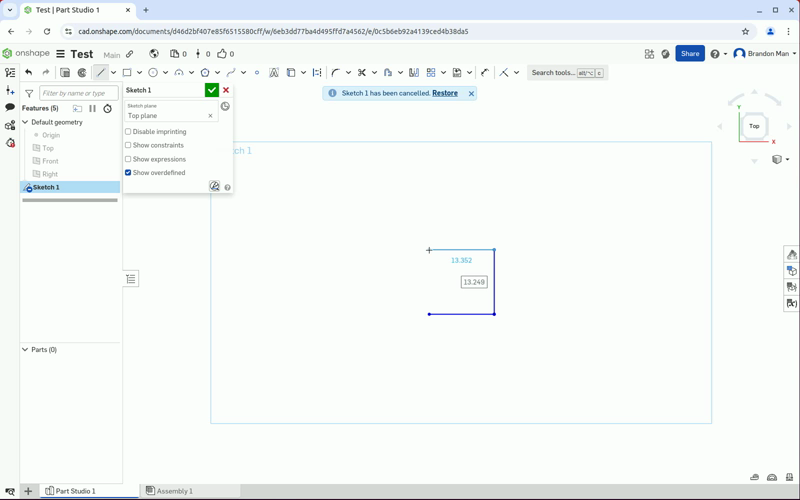
click(429, 249)
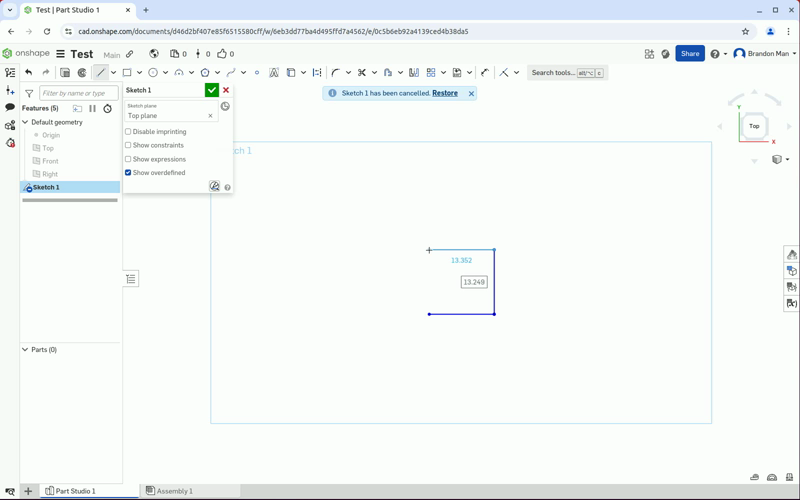
key_up(shift)
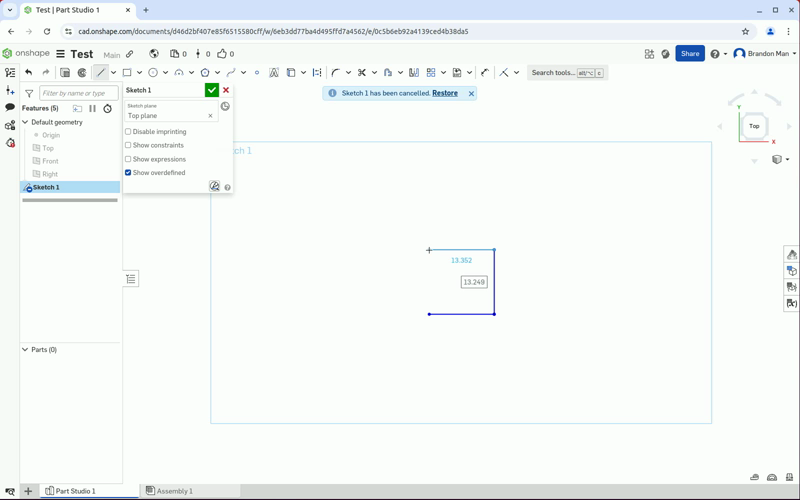
key_down(shift)
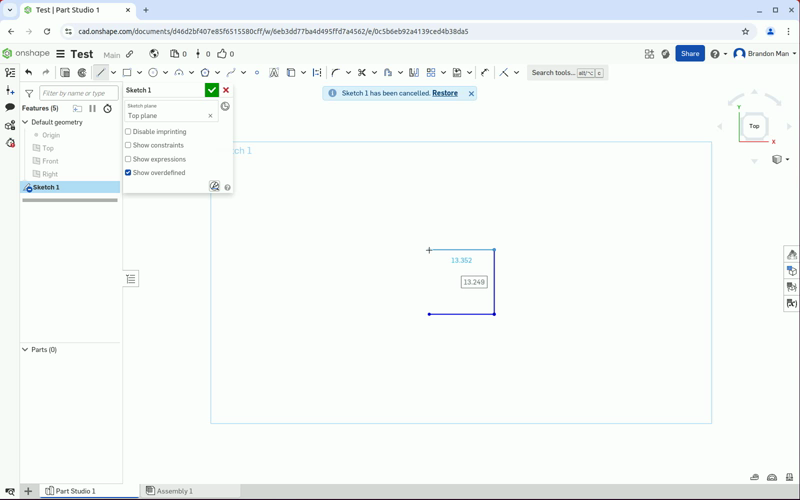
mouse_move(429, 314)
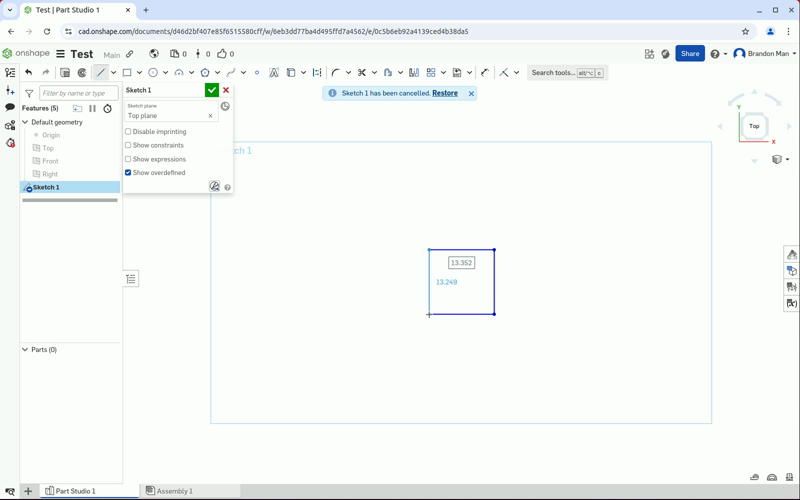
key_up(shift)
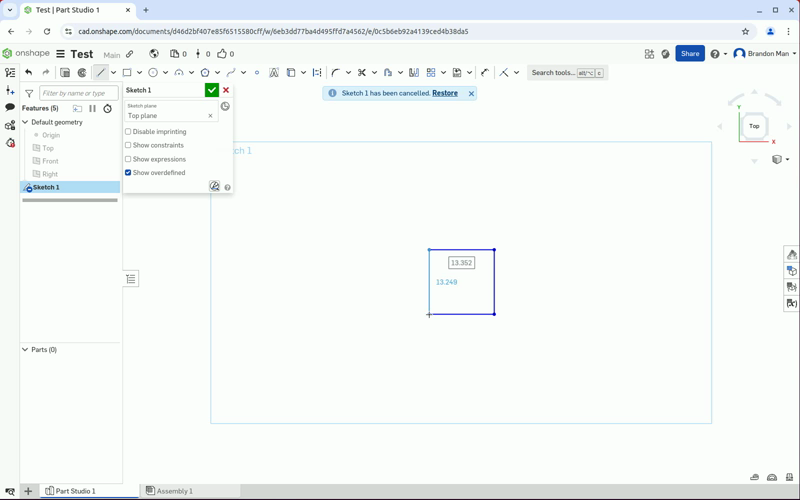
click(429, 314)
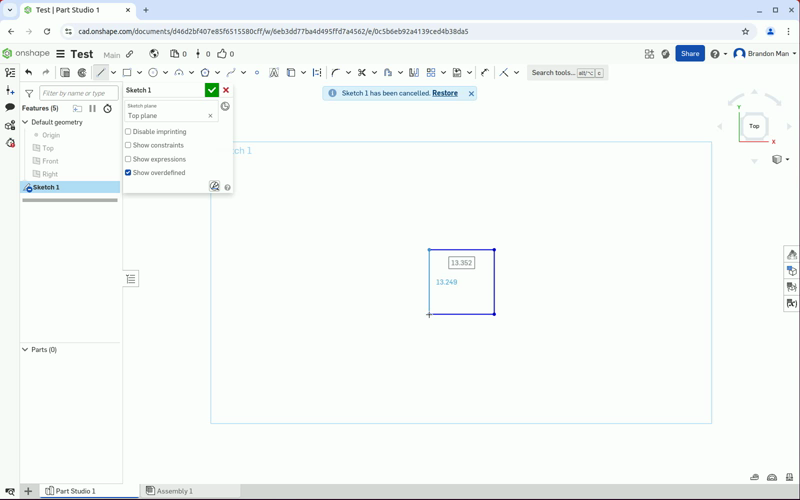
key(esc)
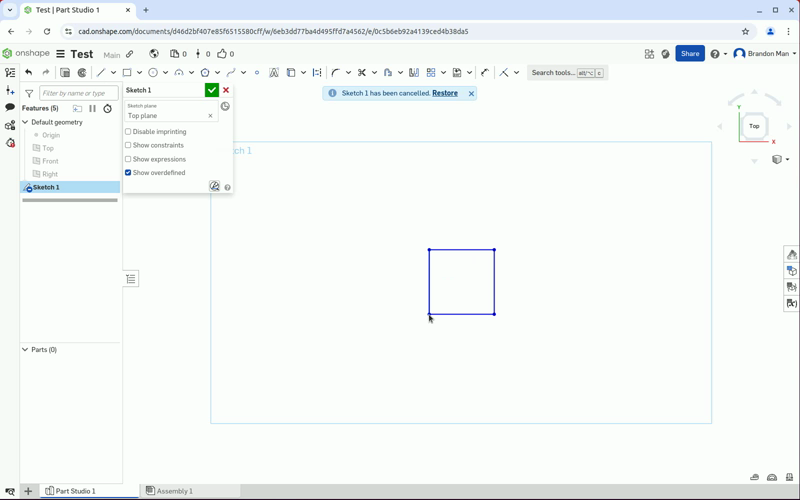
key(c)
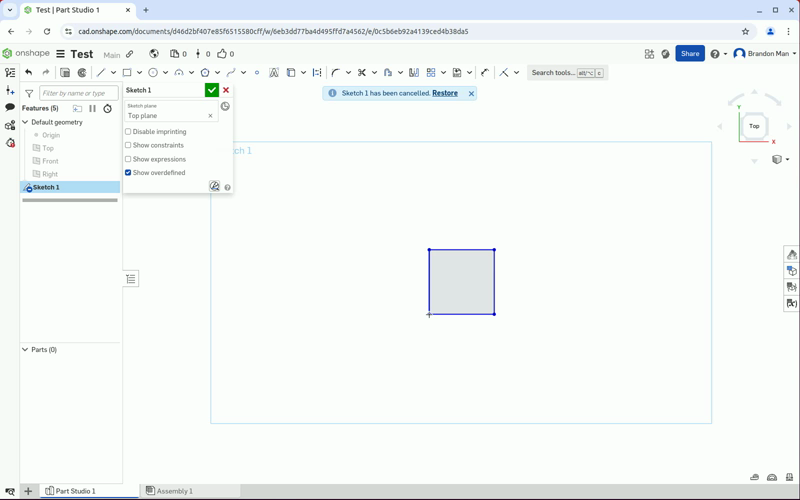
key_down(shift)
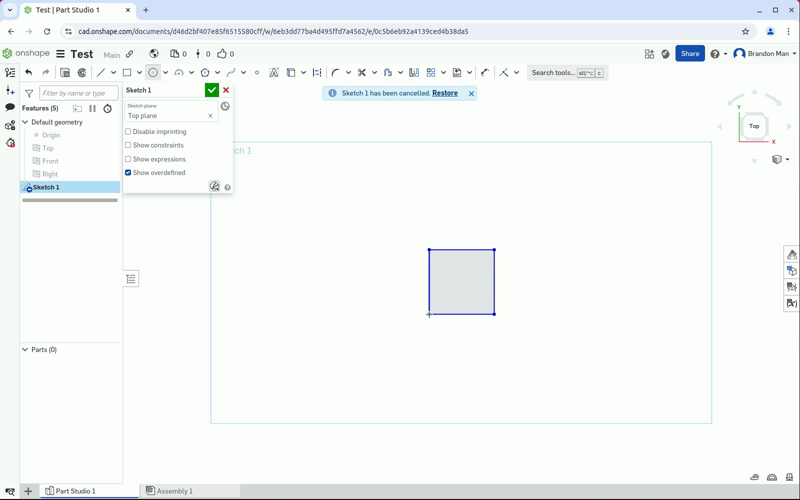
mouse_move(437, 306)
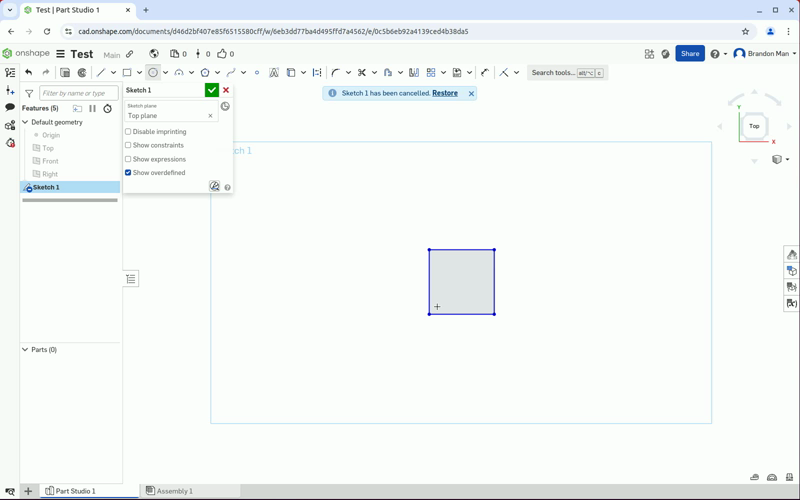
click(437, 306)
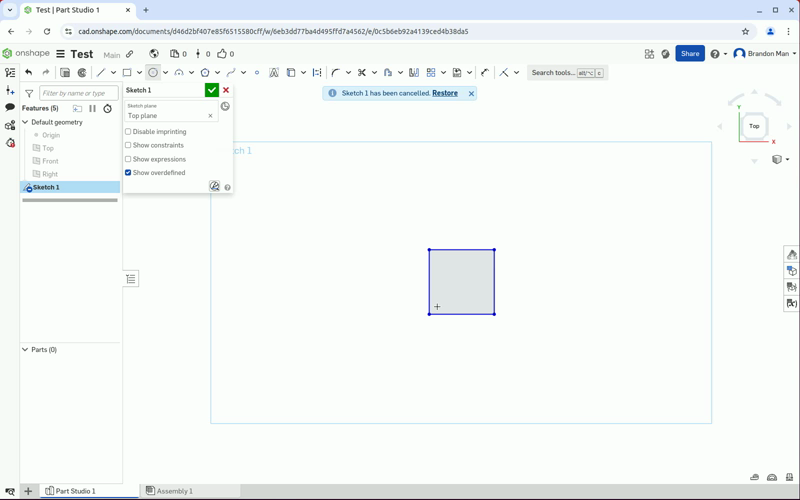
key_up(shift)
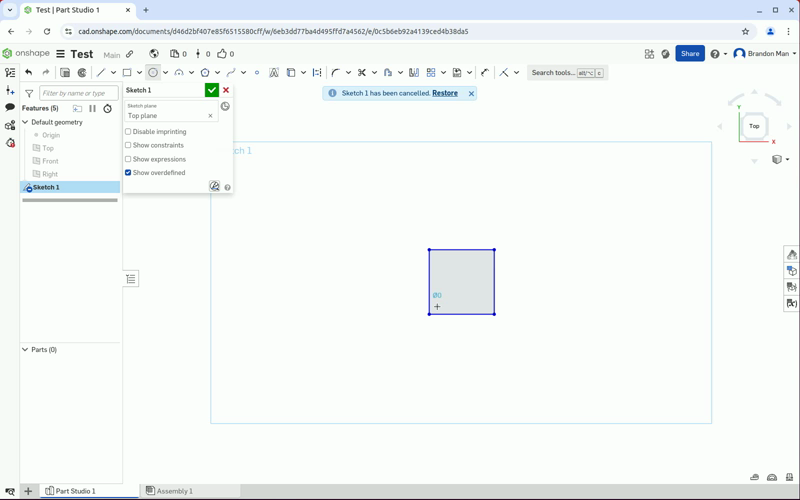
mouse_move(441, 306)
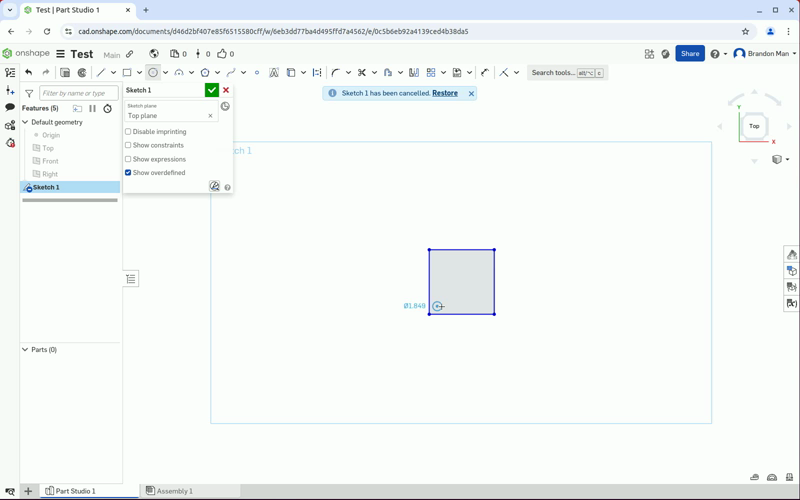
click(441, 306)
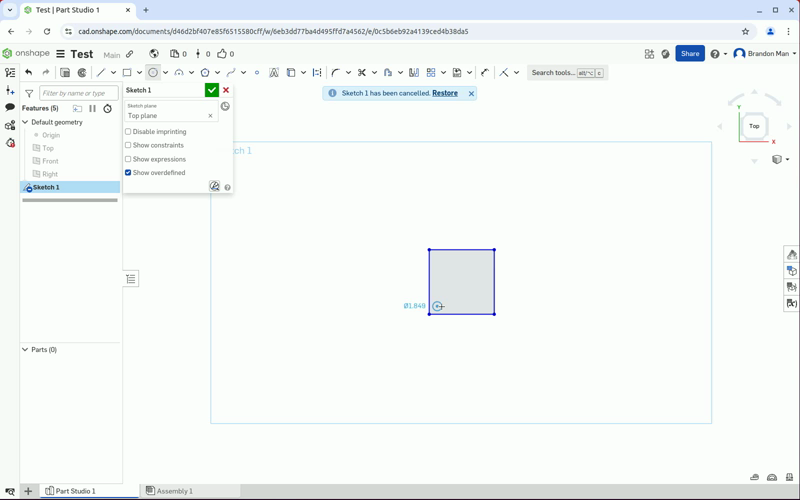
key(esc)
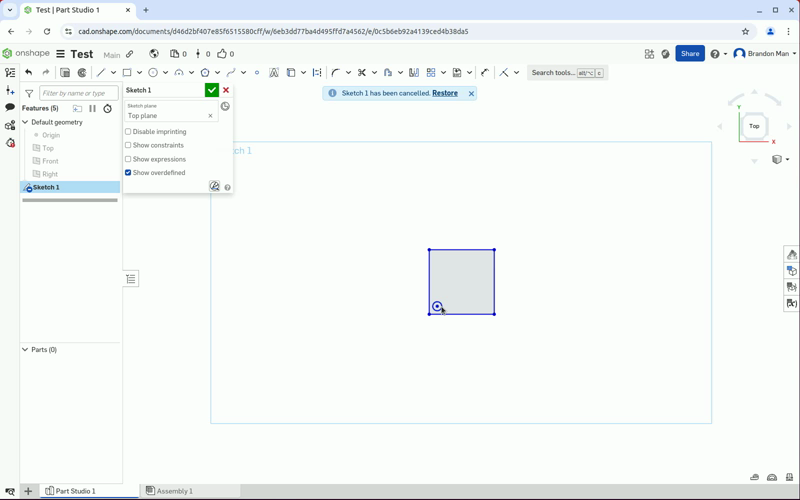
key(c)
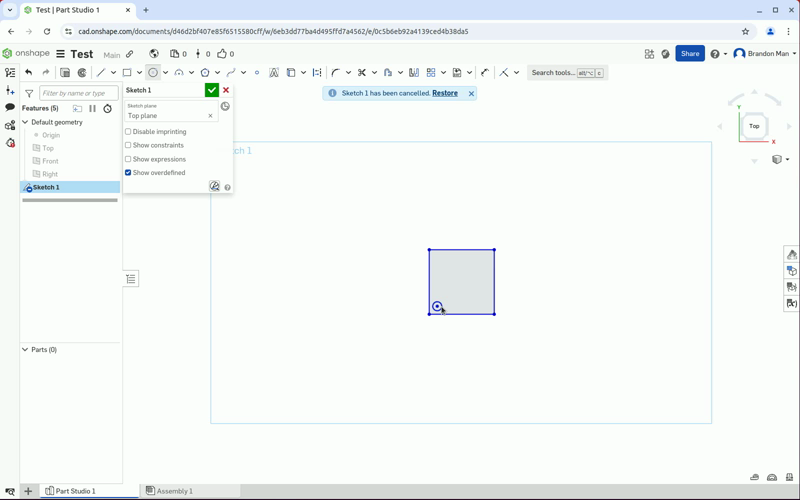
key_down(shift)
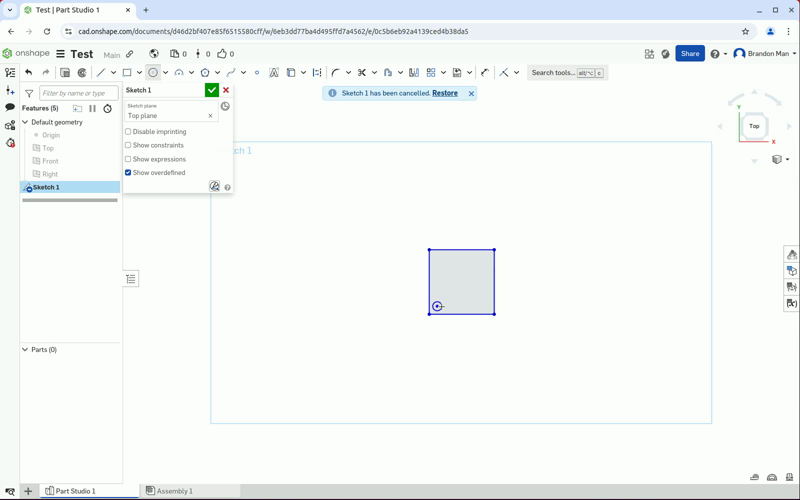
mouse_move(437, 257)
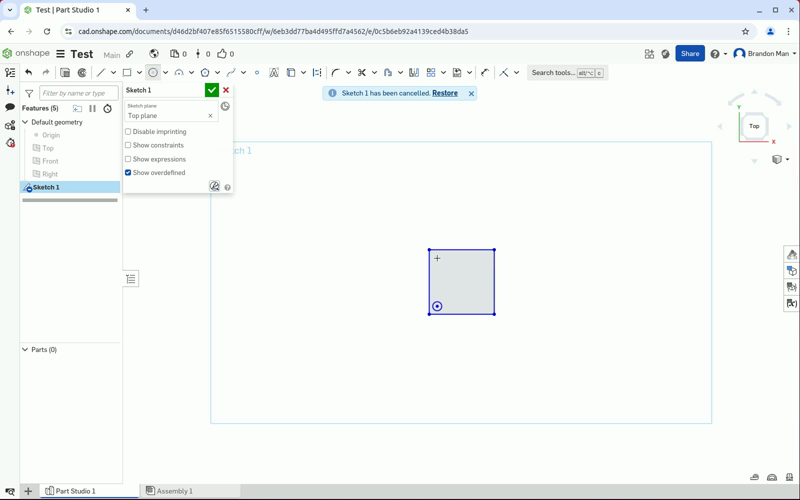
click(437, 257)
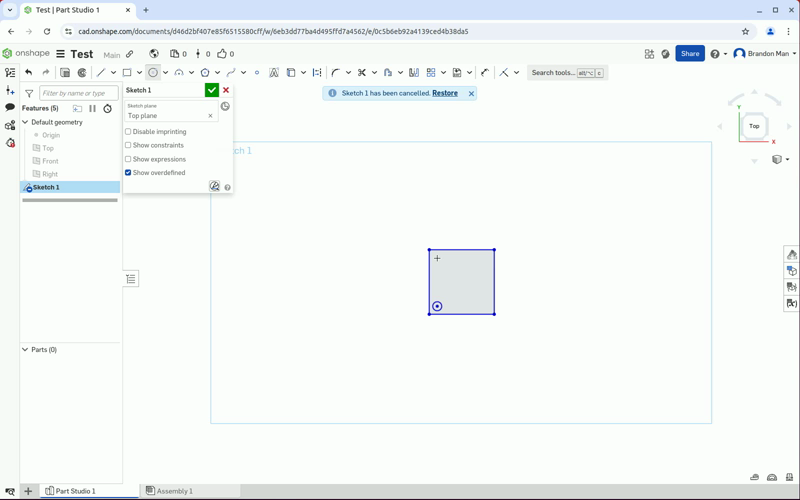
key_up(shift)
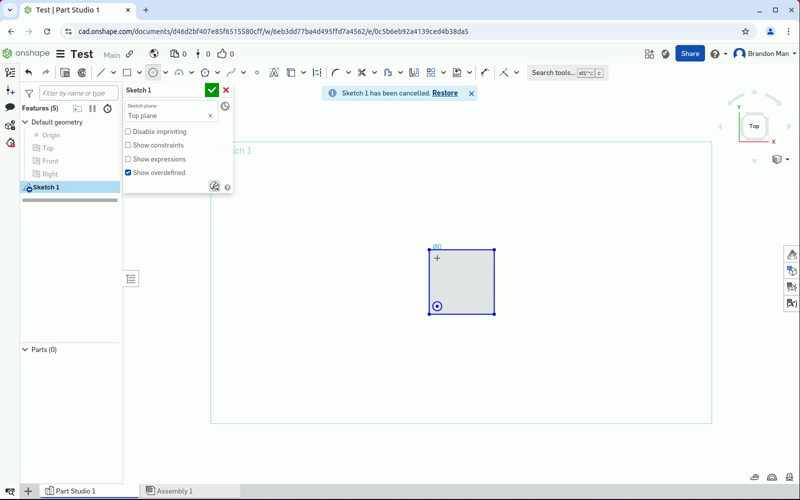
mouse_move(441, 257)
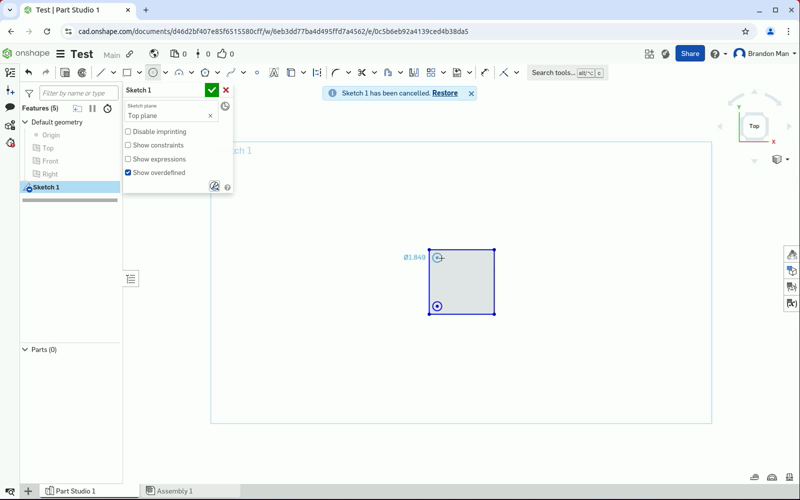
click(441, 257)
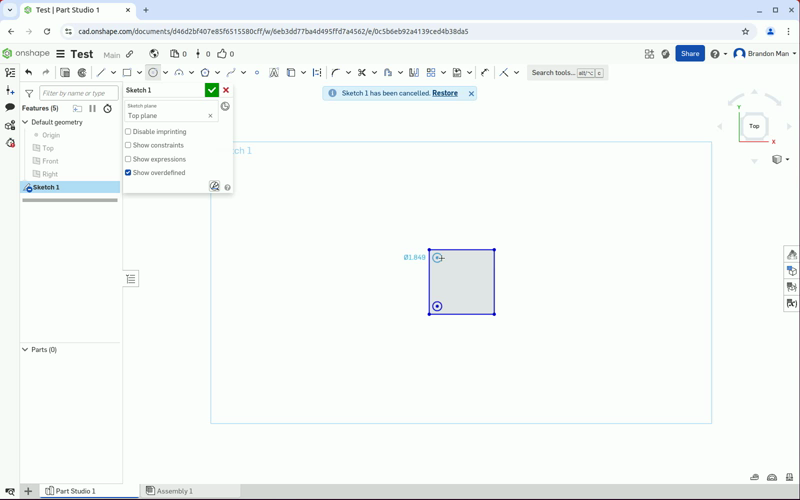
key(esc)
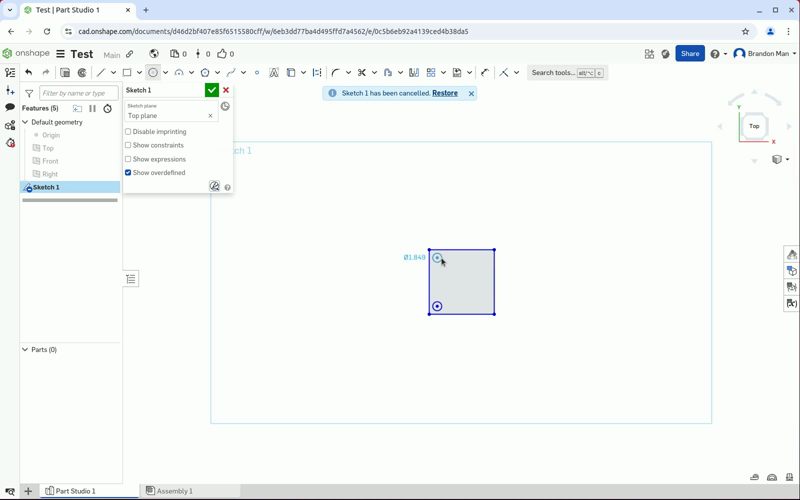
key(c)
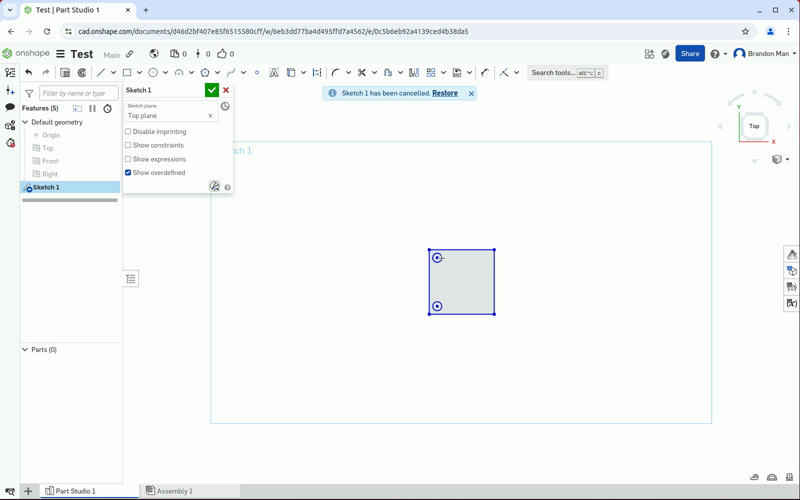
key_down(shift)
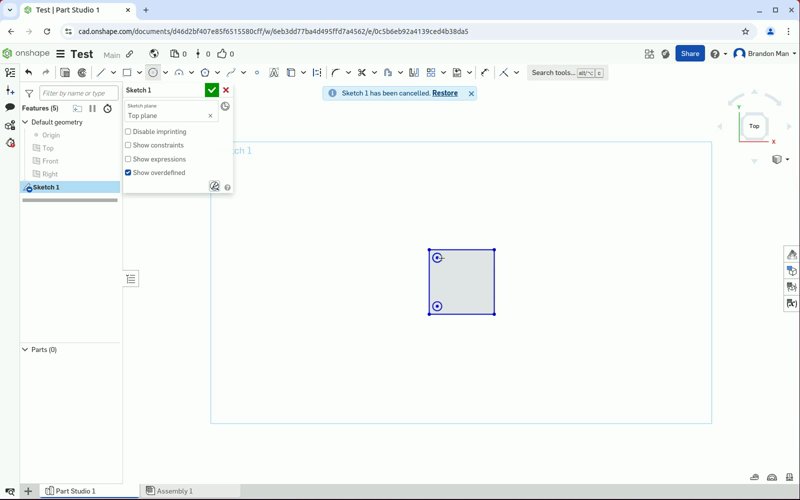
mouse_move(486, 306)
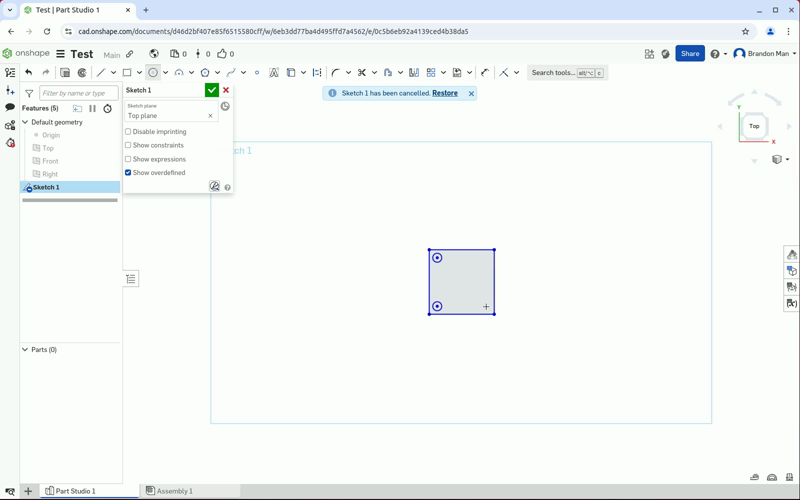
click(486, 306)
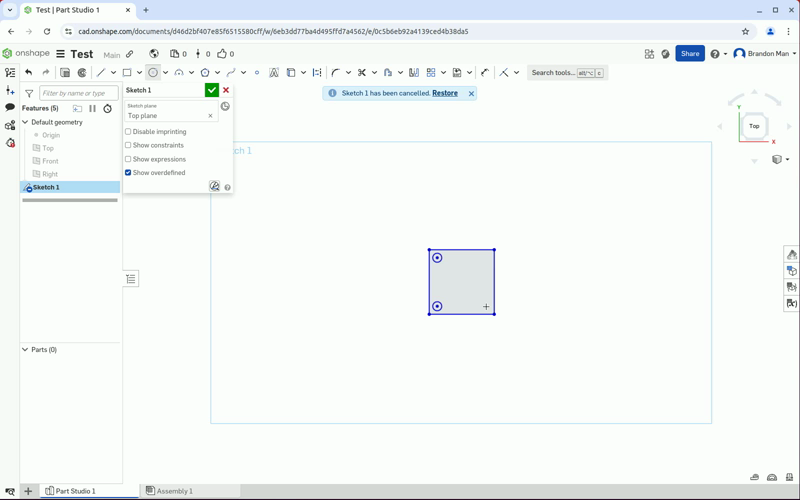
key_up(shift)
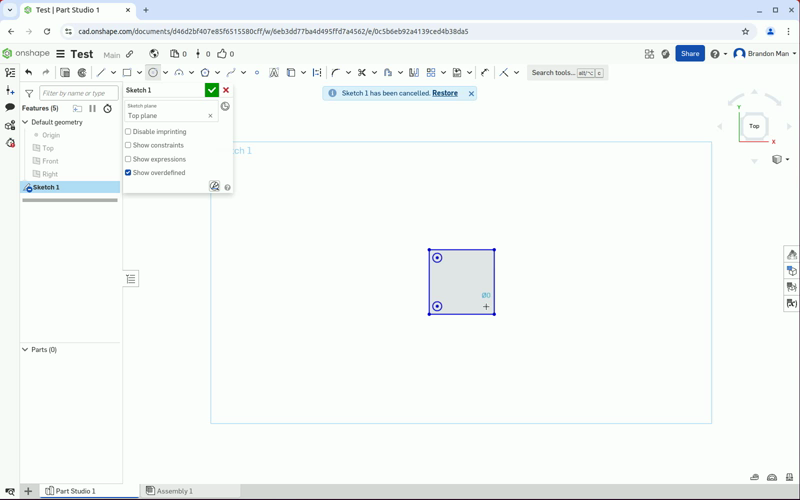
mouse_move(490, 306)
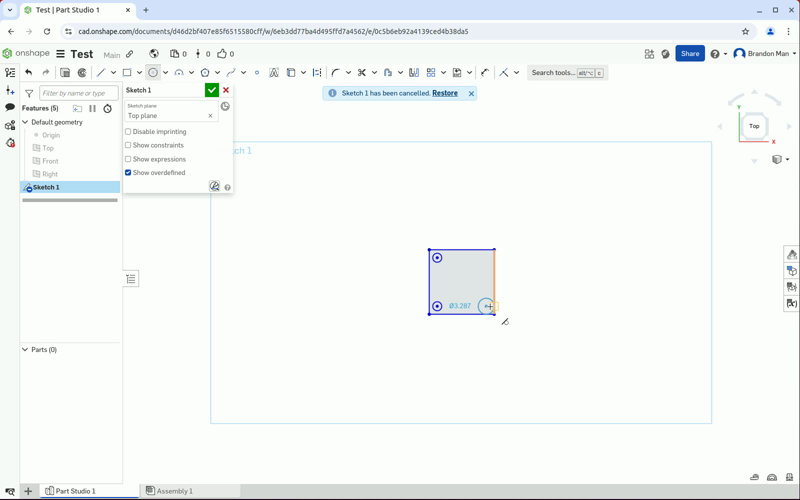
click(490, 306)
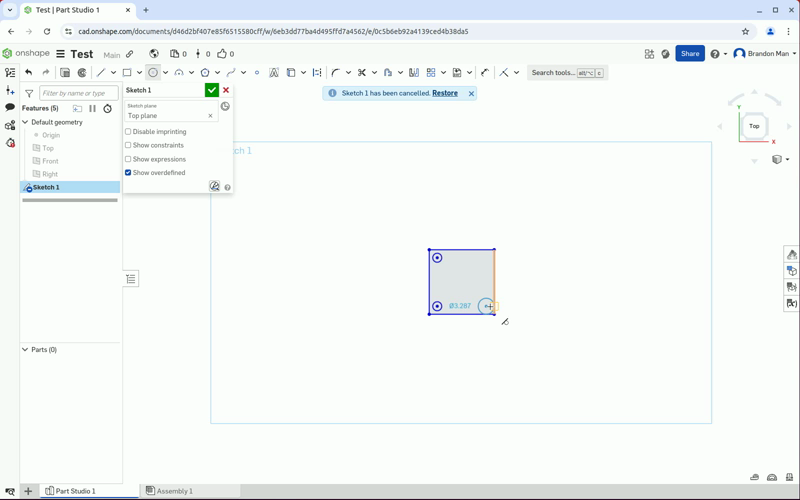
key(esc)
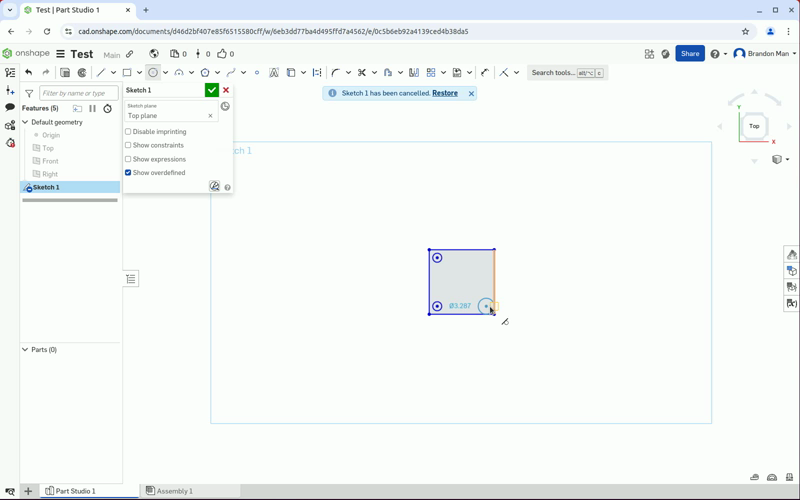
key(c)
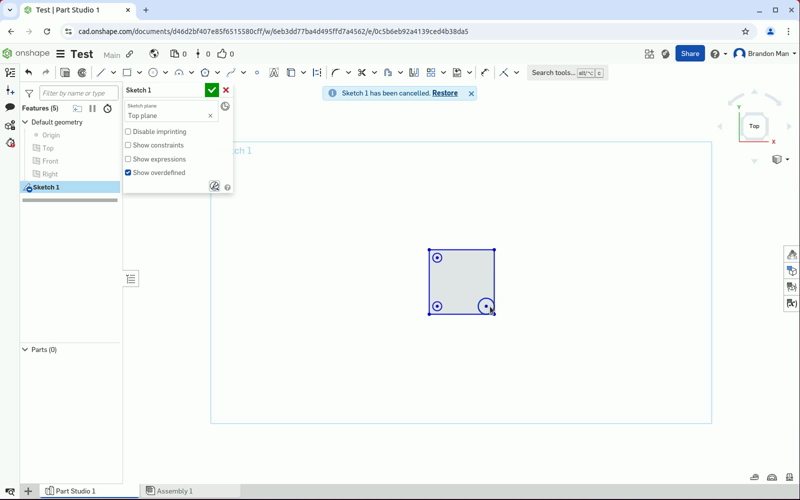
key_down(shift)
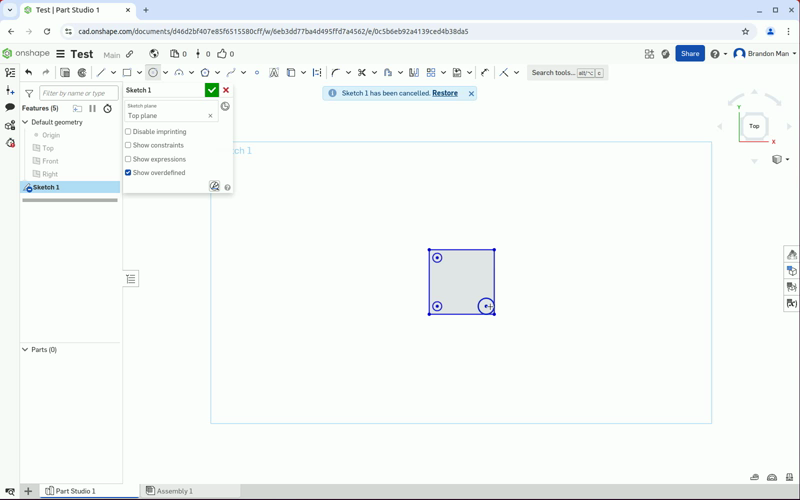
mouse_move(486, 257)
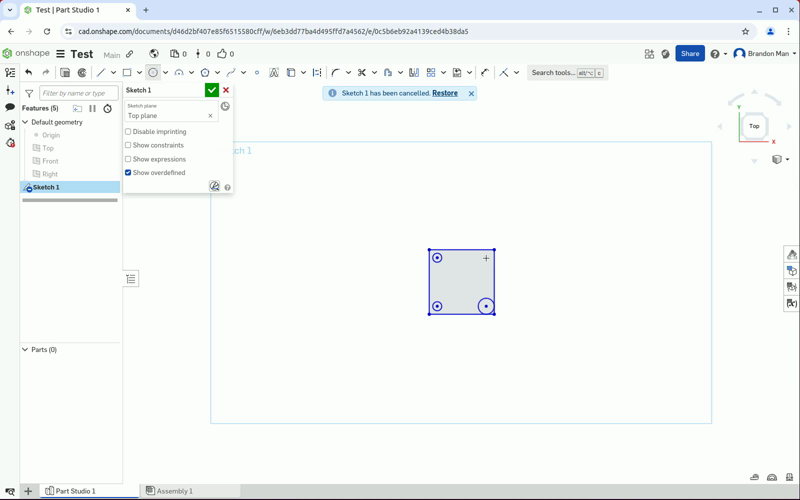
click(486, 257)
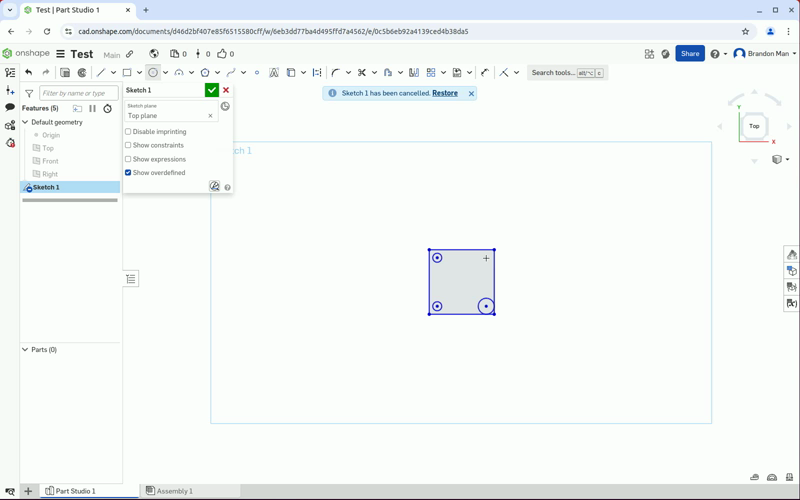
key_up(shift)
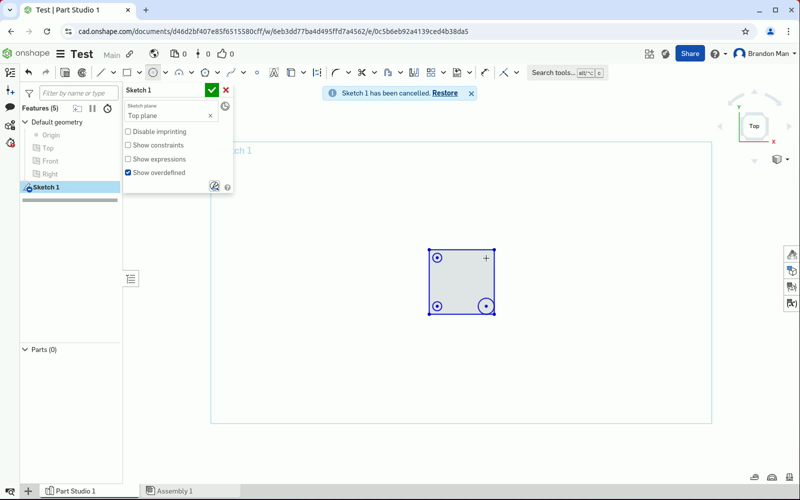
mouse_move(490, 257)
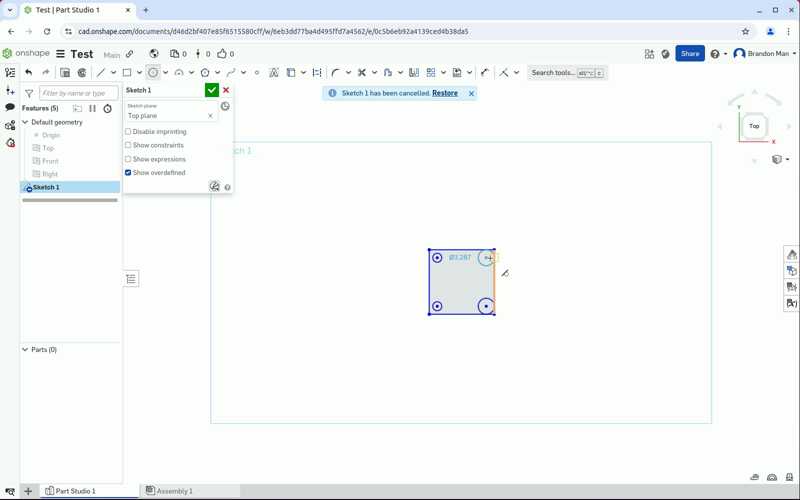
click(490, 257)
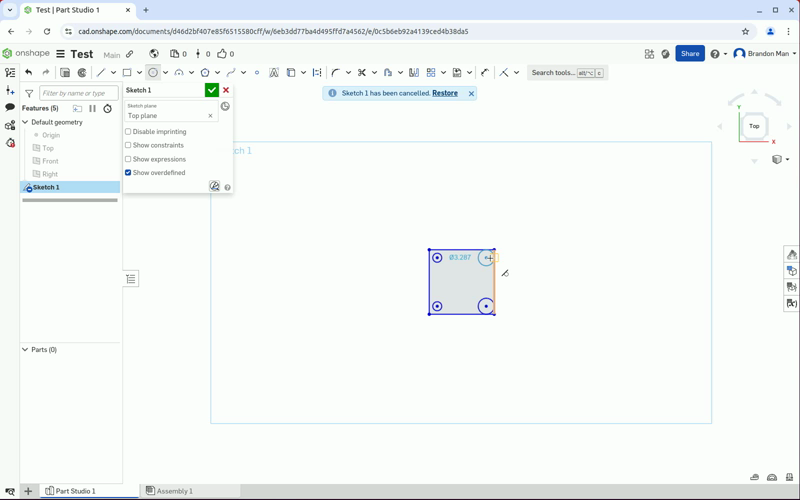
key(esc)
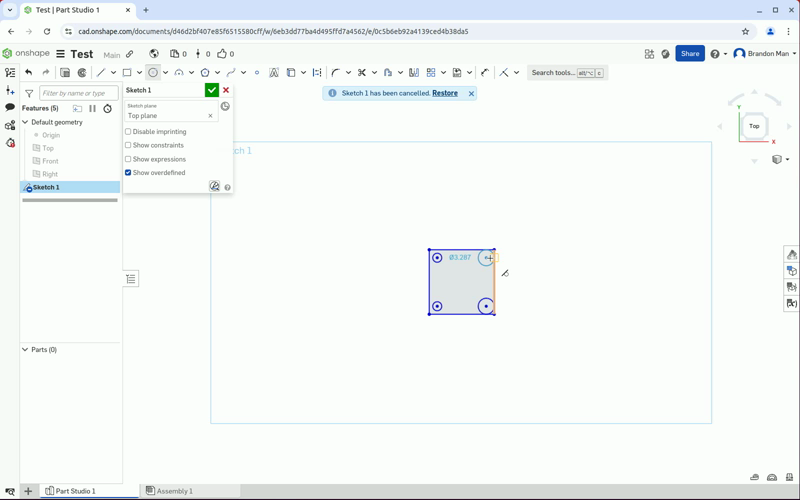
mouse_move(450, 257)
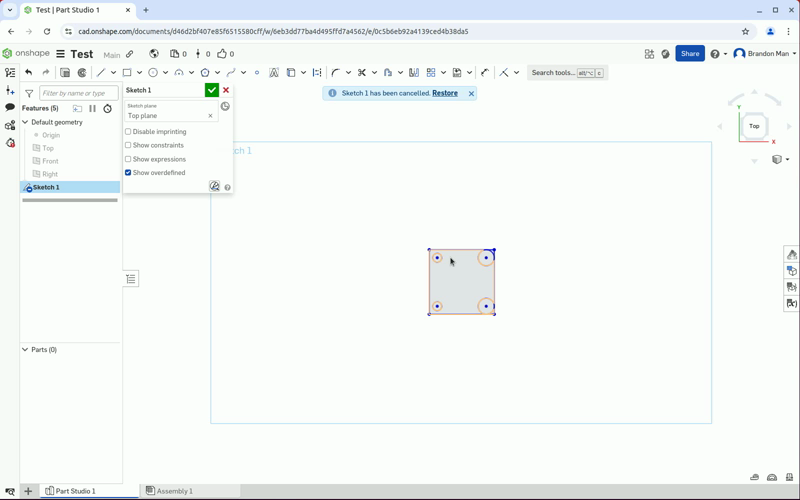
click(450, 257)
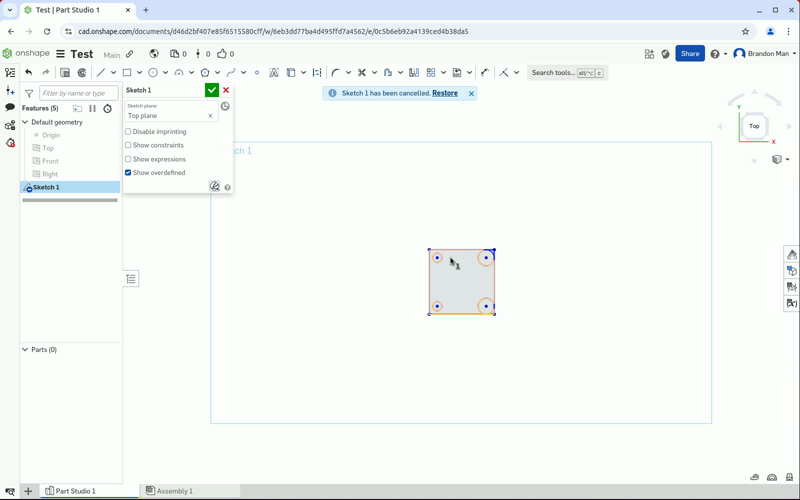
mouse_move(73, 352)
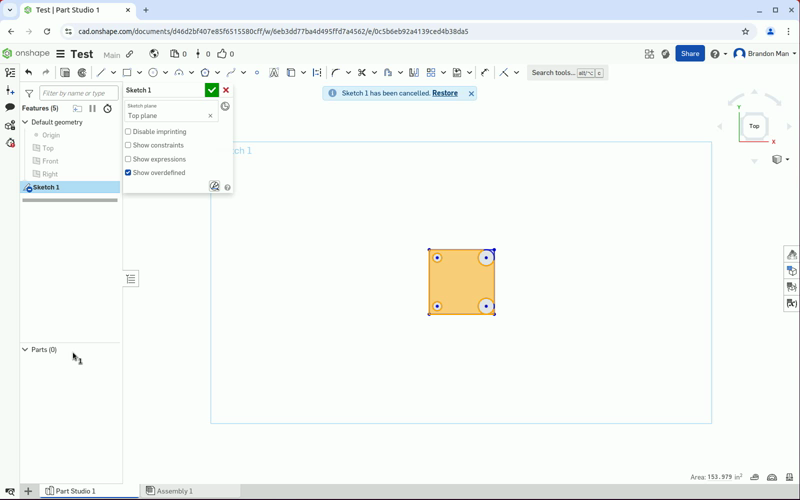
key(shift+y)
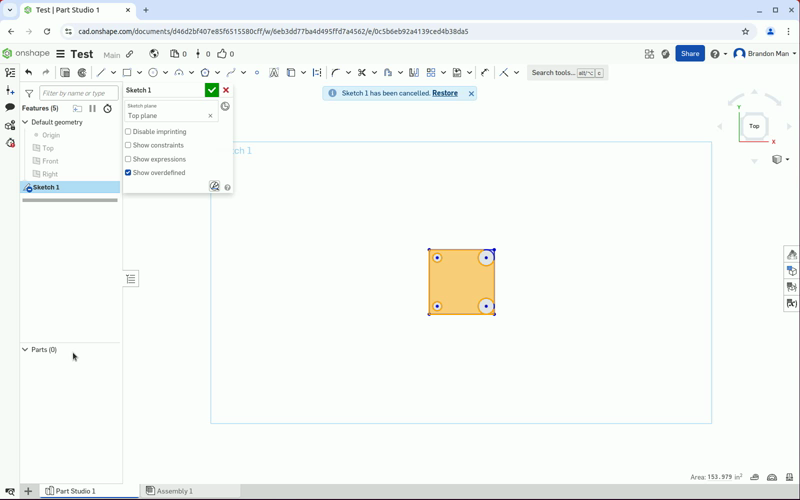
key(shift+e)
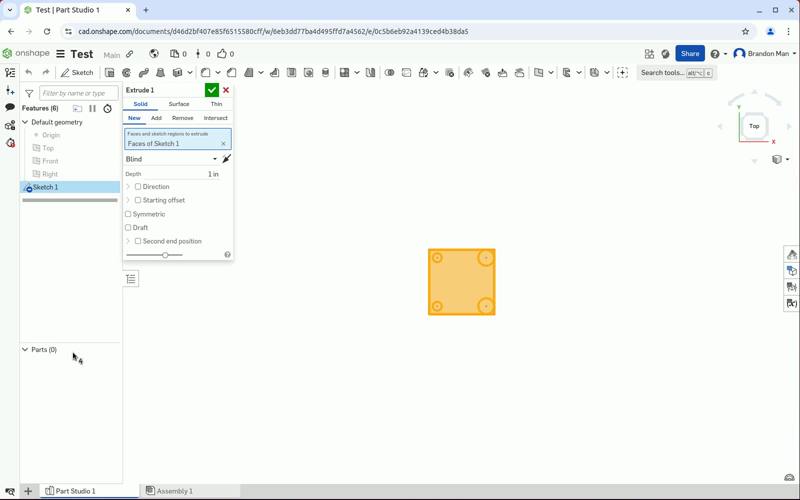
mouse_move(143, 106)
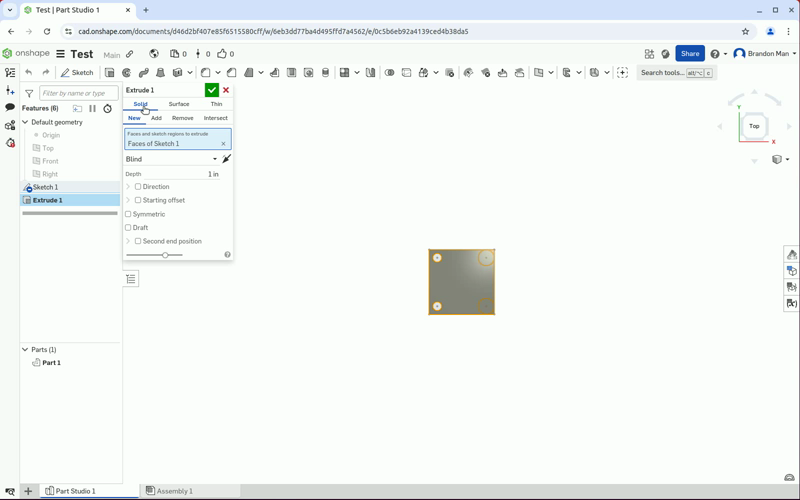
click(143, 106)
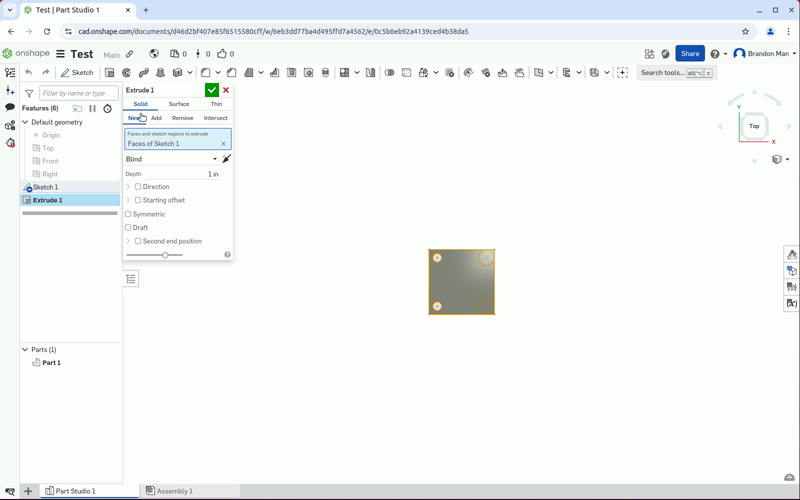
mouse_move(137, 120)
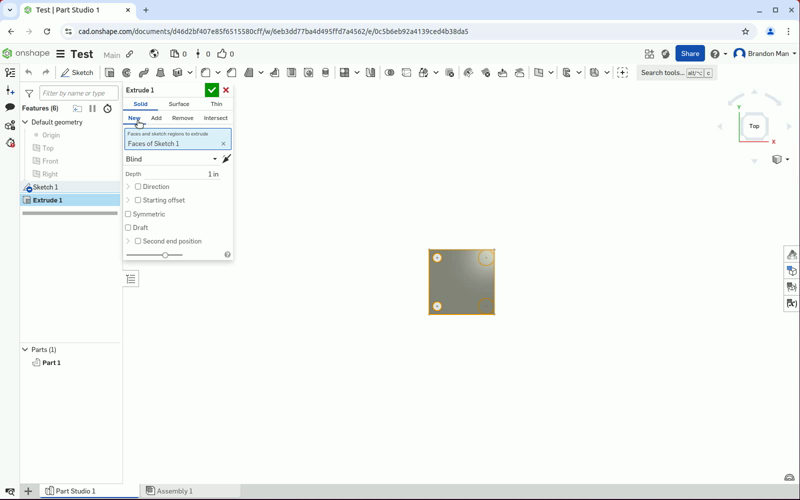
click(137, 120)
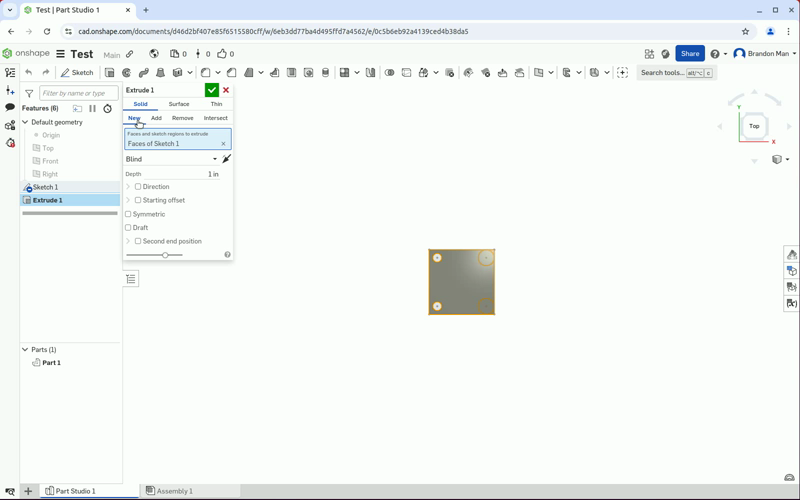
key(tab, 4)
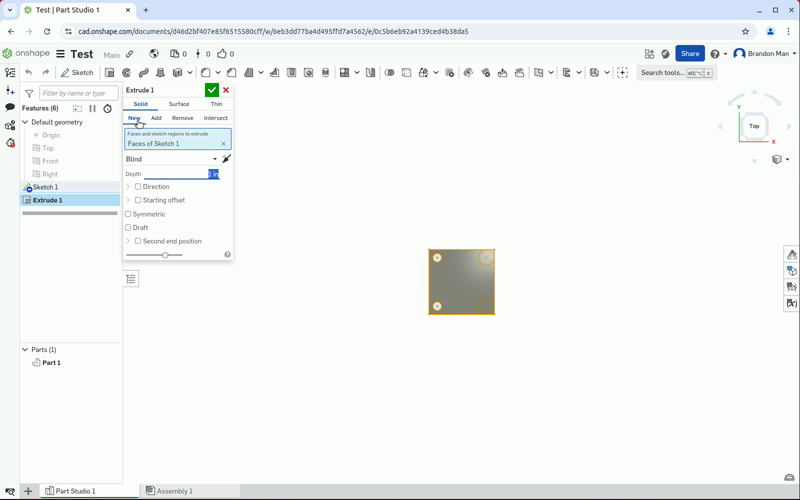
text(10.11)
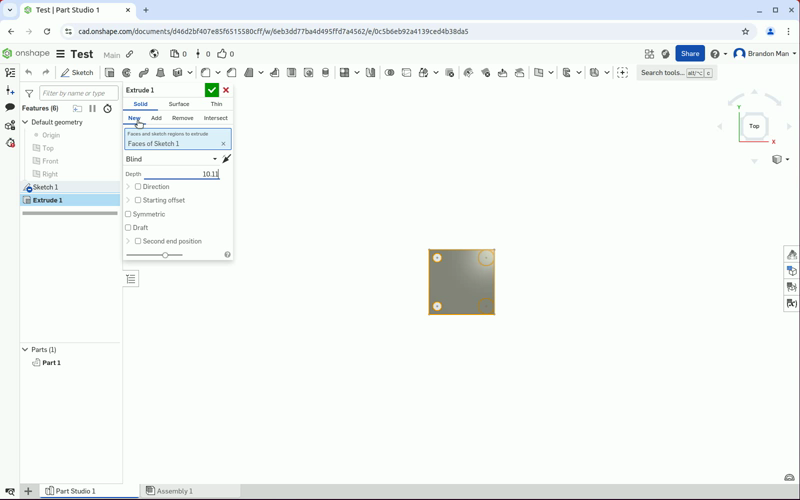
key(tab, 3)
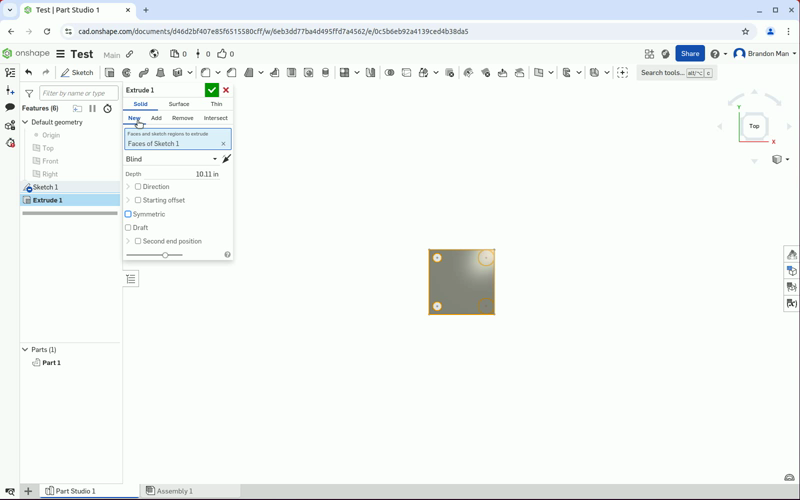
key(space)
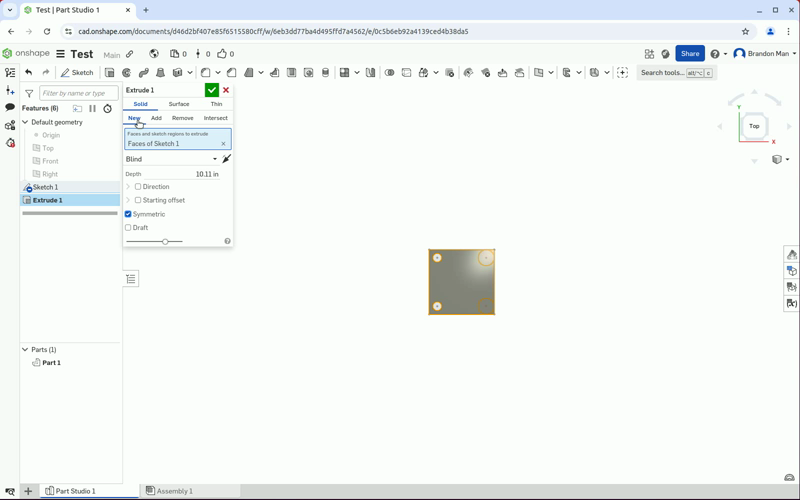
key(enter)
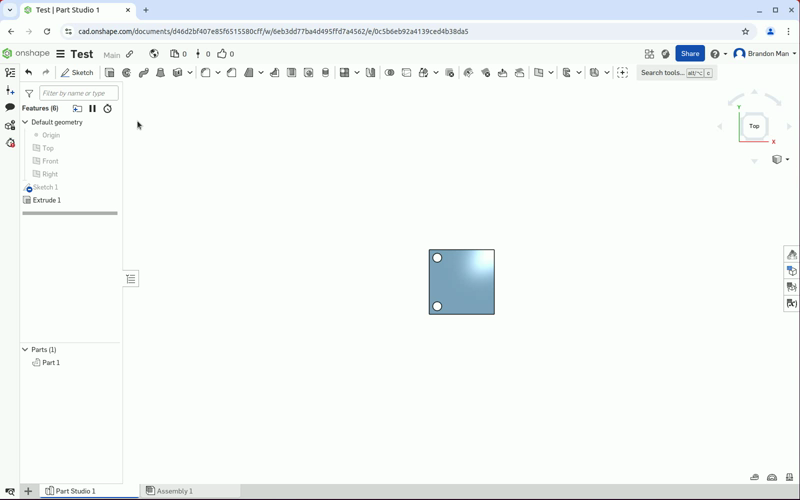
key(shift+h)
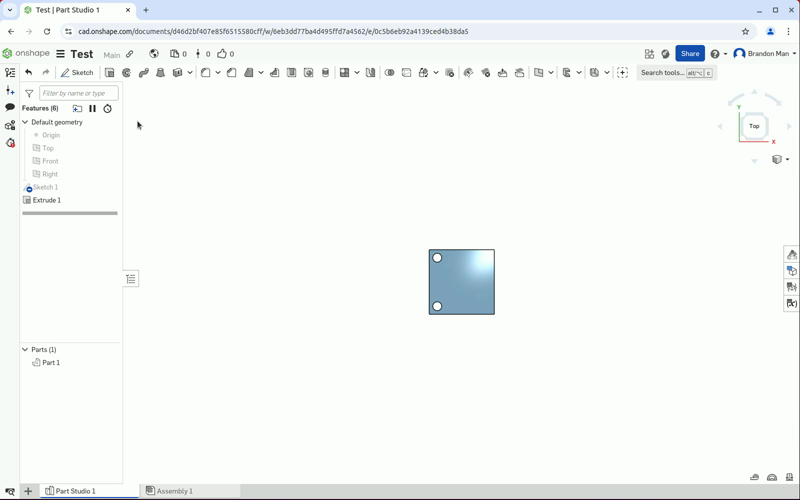
key(shift+h)
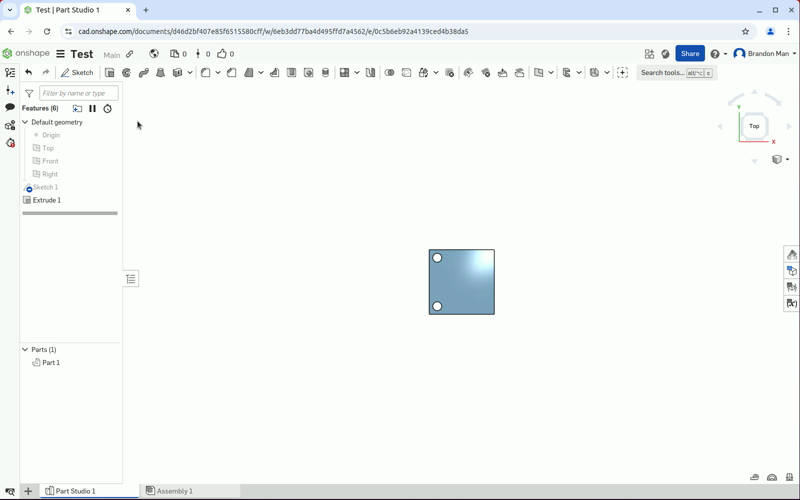
mouse_move(73, 189)
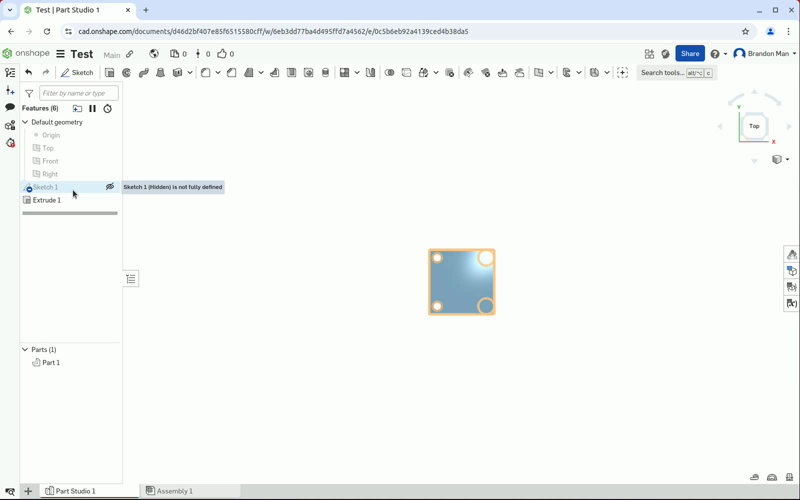
click(73, 189)
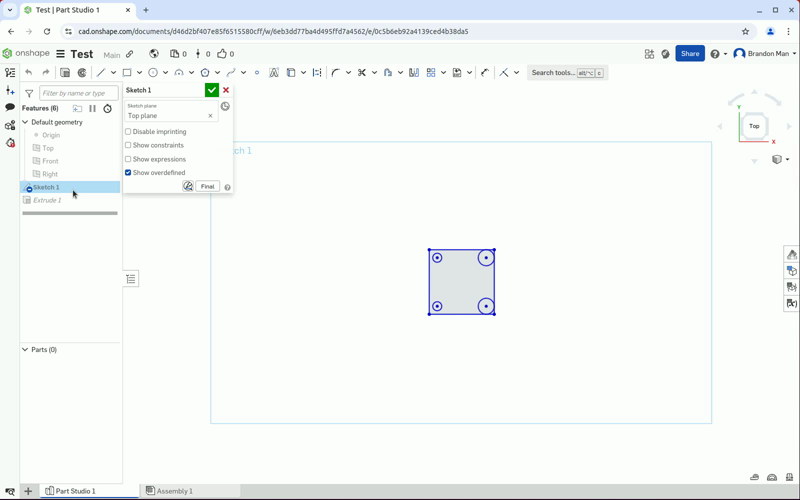
mouse_move(229, 92)
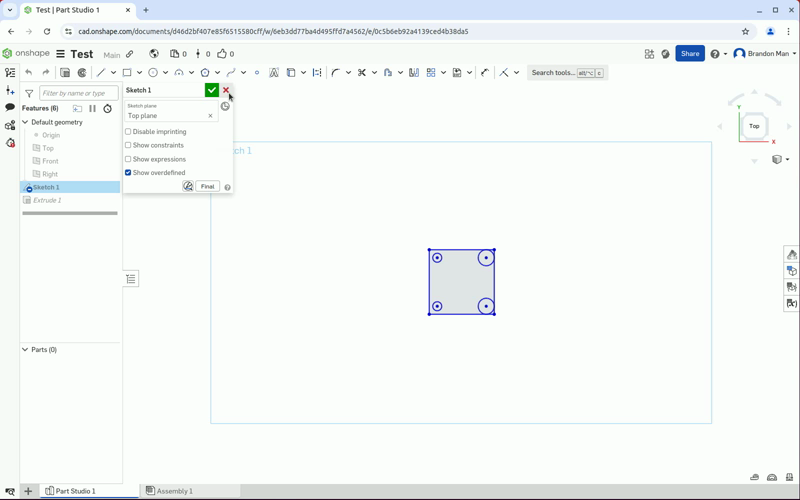
click(229, 92)
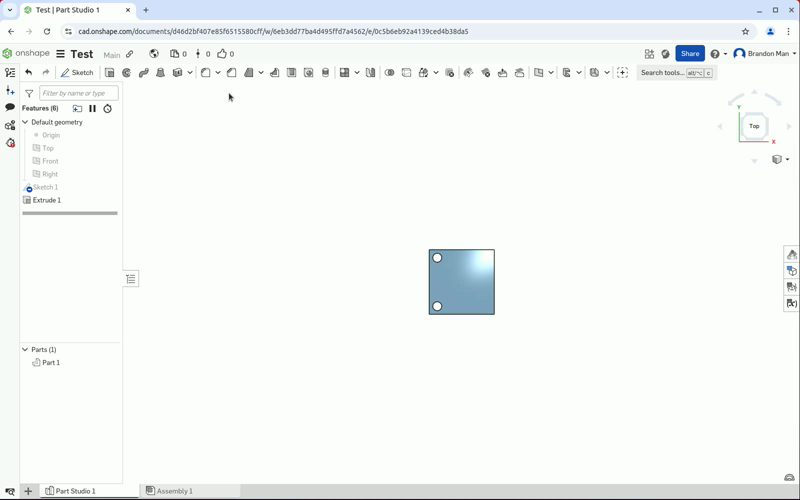
mouse_move(73, 352)
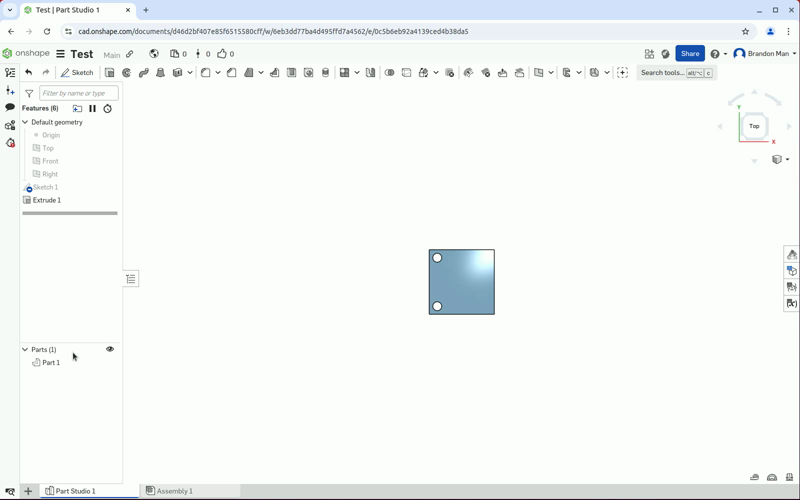
key(y)
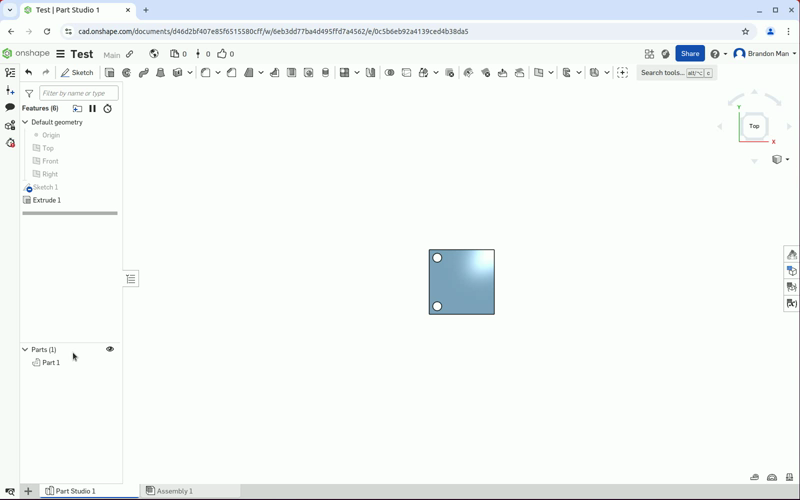
key(shift+p)
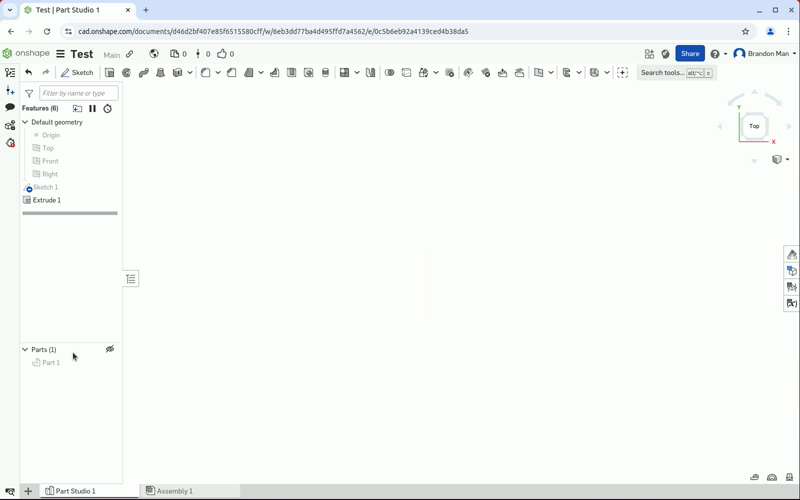
key(space)
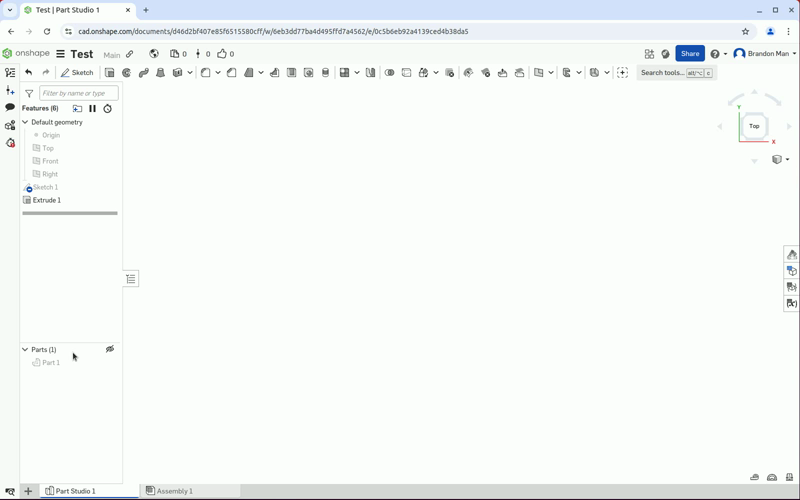
key_down(shift)
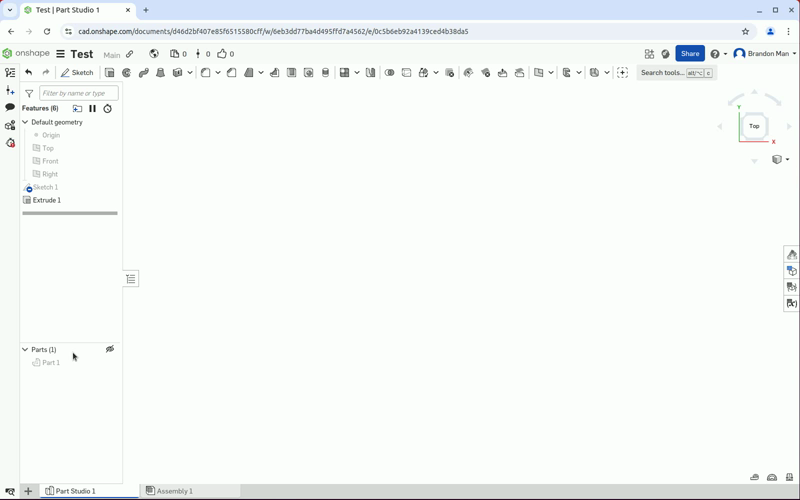
key(up)
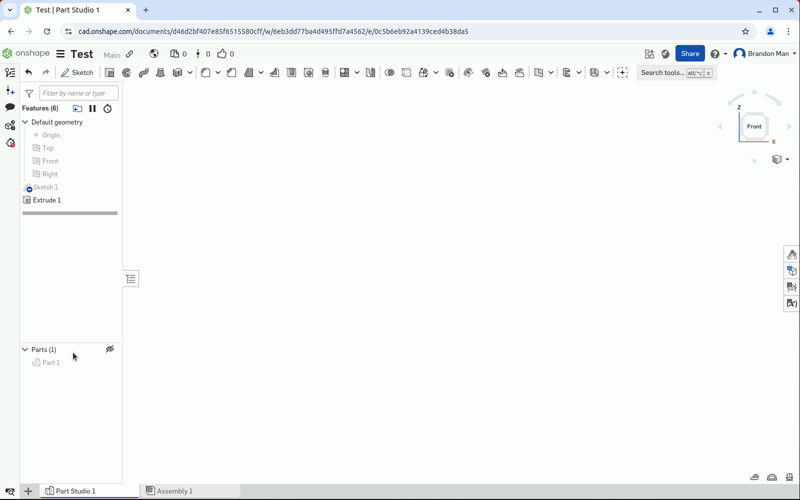
key_up(shift)
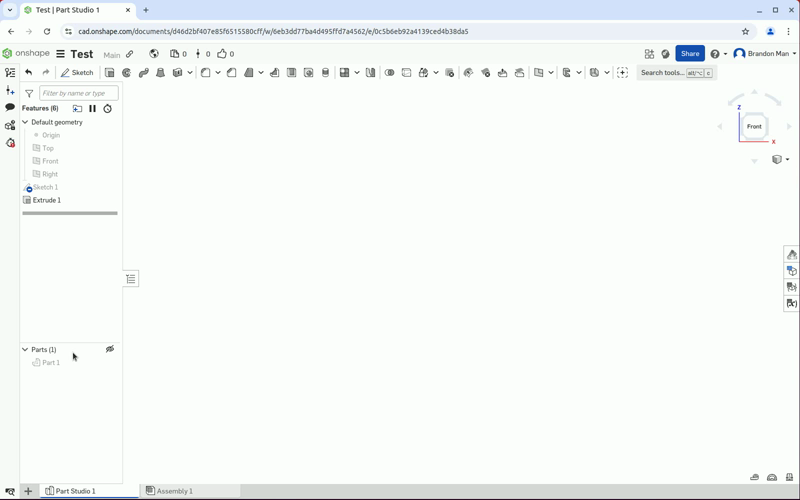
key(space)
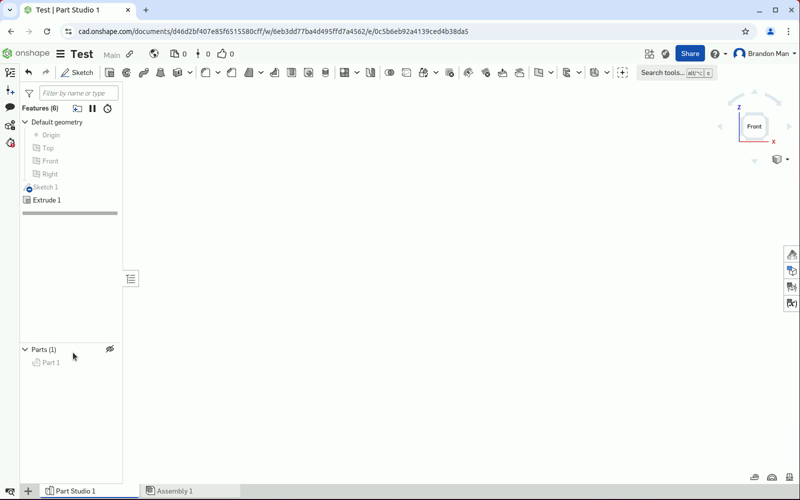
key_down(shift)
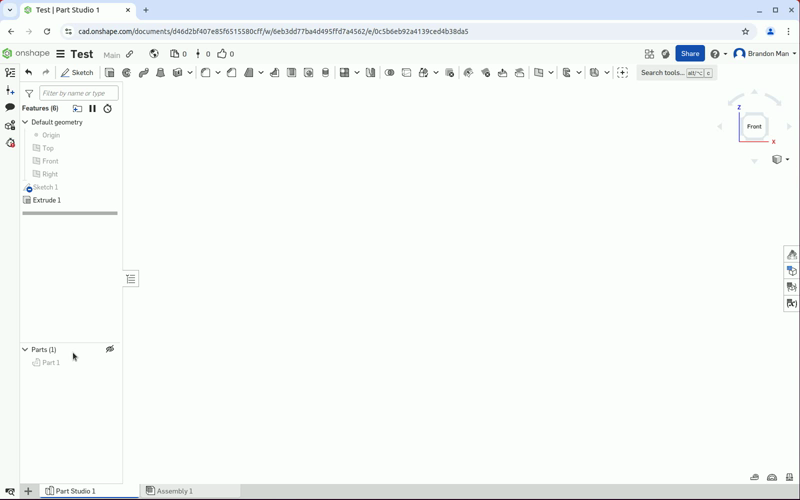
key(left)
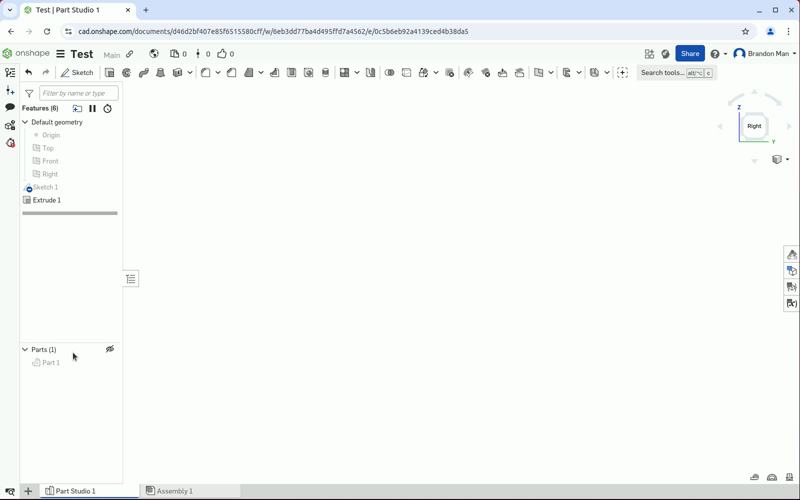
key_up(shift)
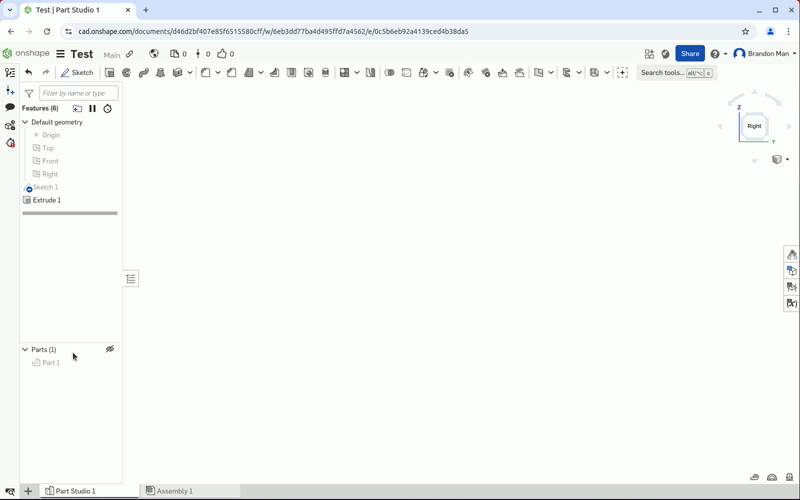
mouse_move(73, 352)
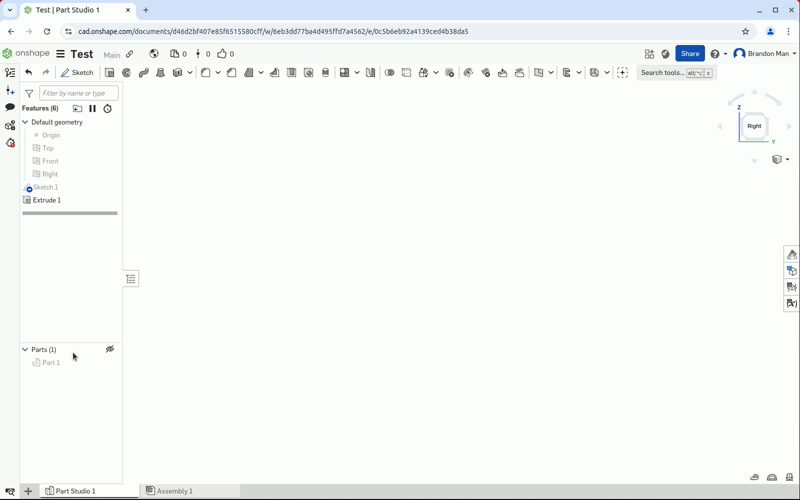
key(shift+y)
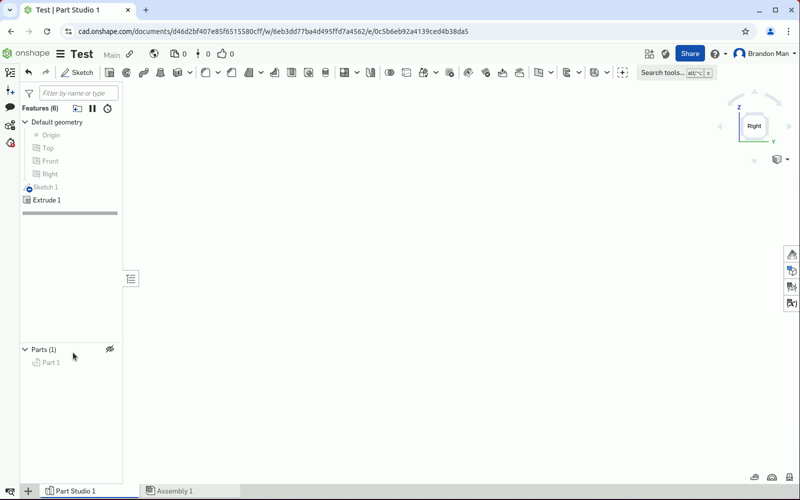
key(shift+s)
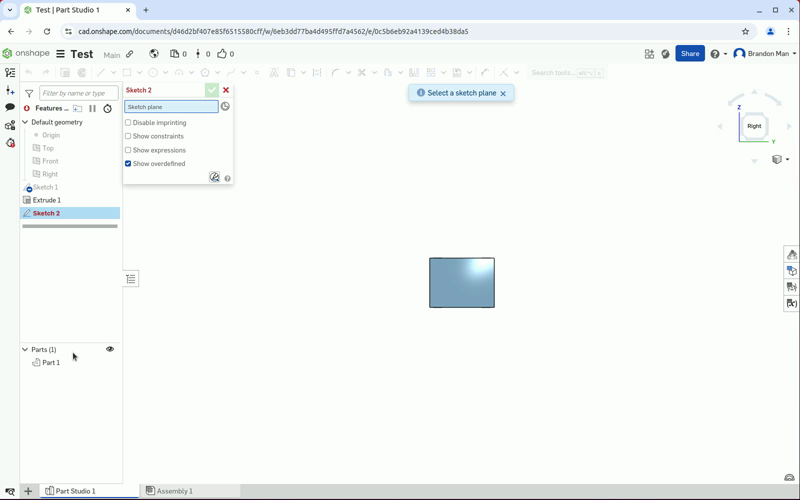
mouse_move(73, 176)
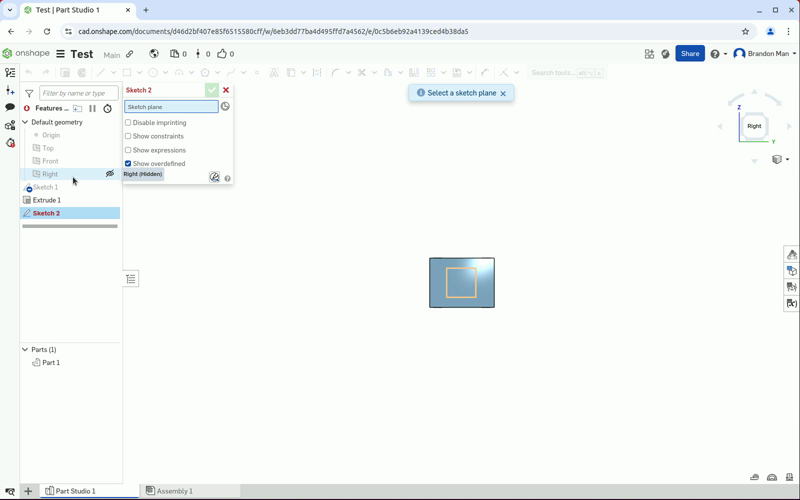
click(73, 176)
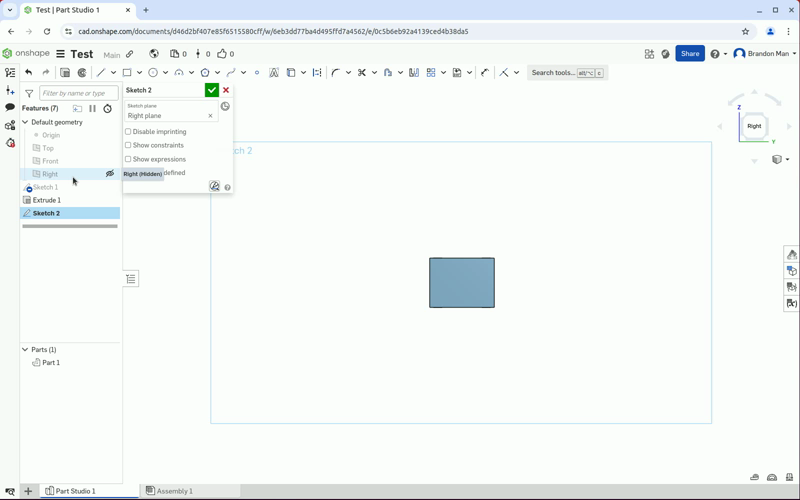
mouse_move(73, 352)
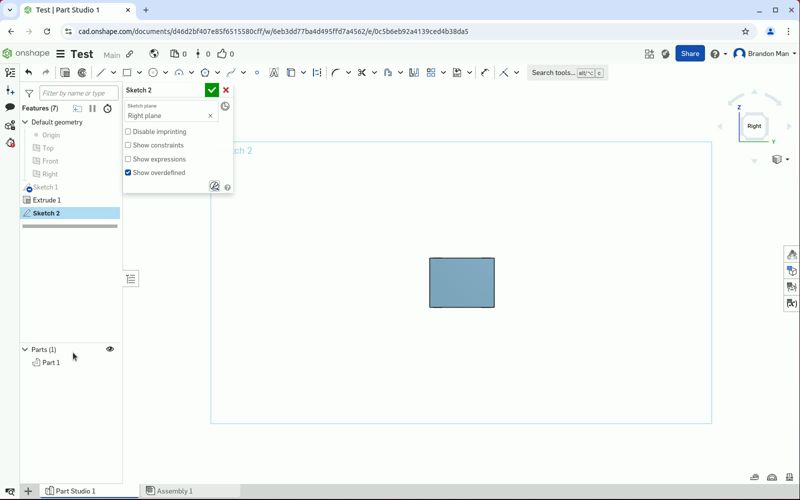
key(y)
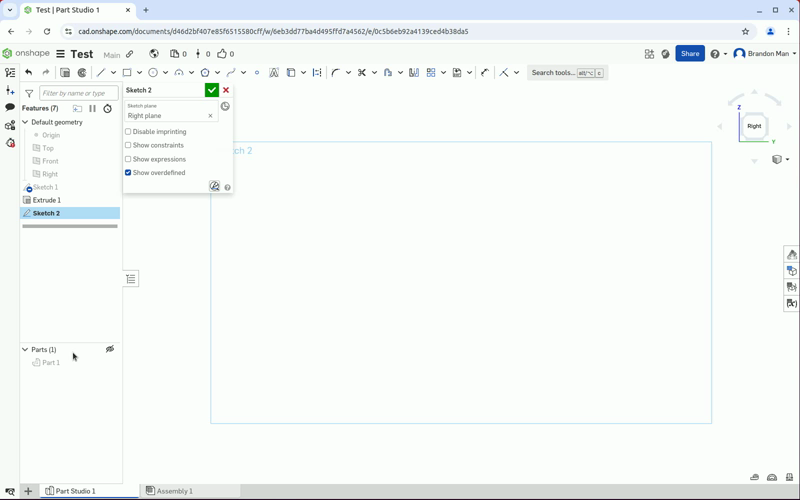
key(c)
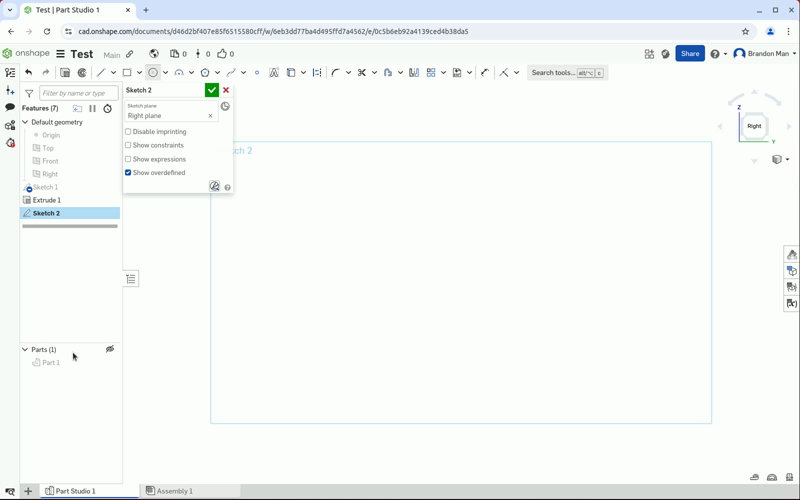
key_down(shift)
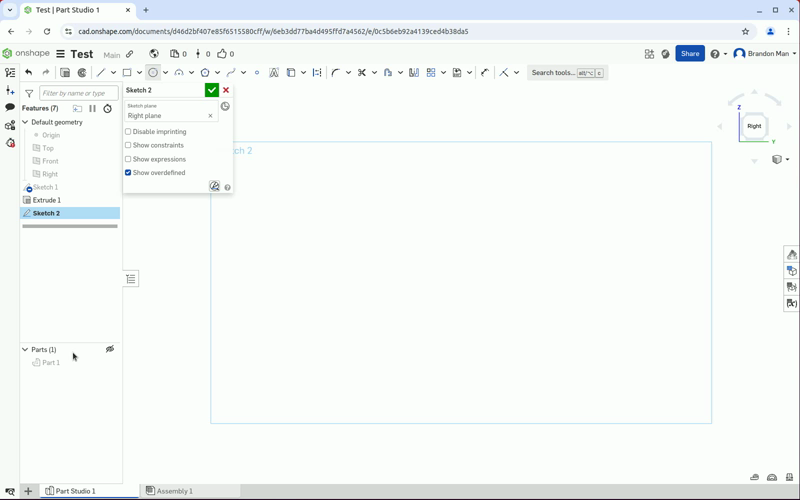
mouse_move(461, 294)
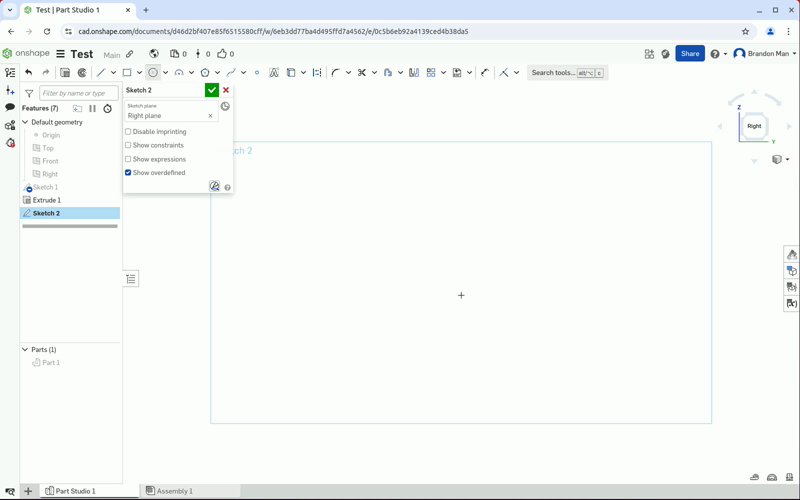
click(461, 294)
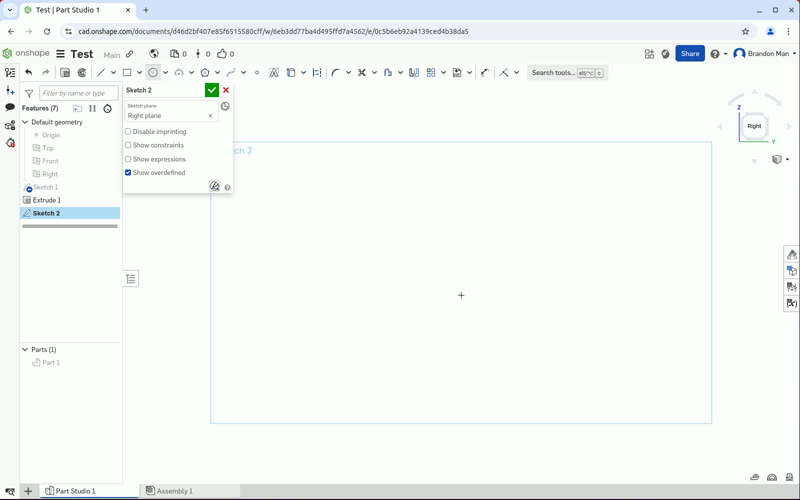
key_up(shift)
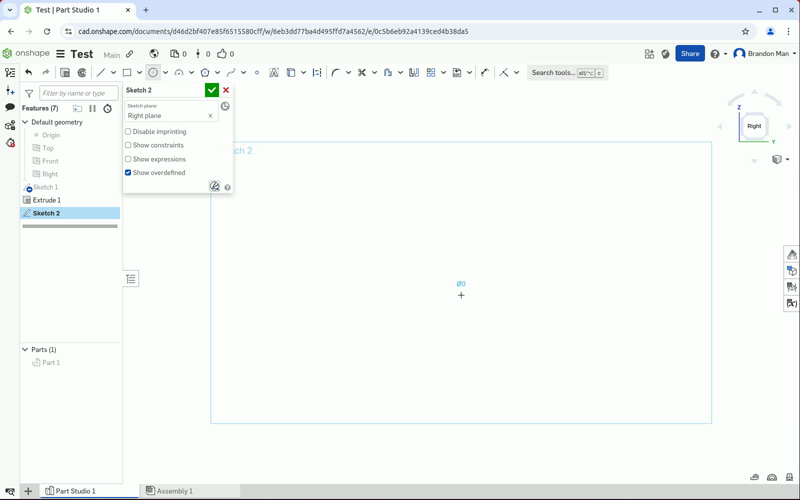
mouse_move(470, 294)
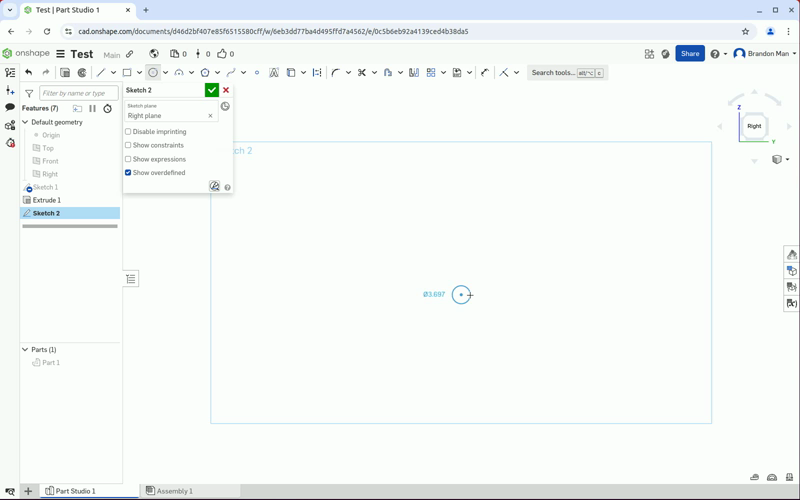
click(470, 294)
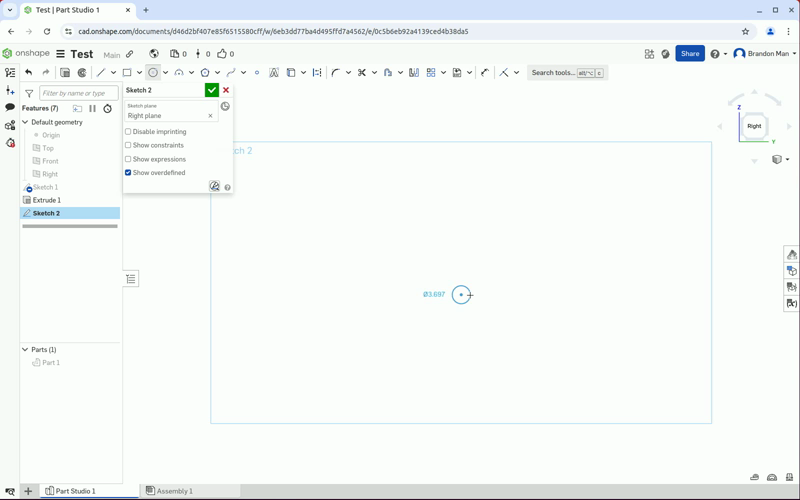
key(esc)
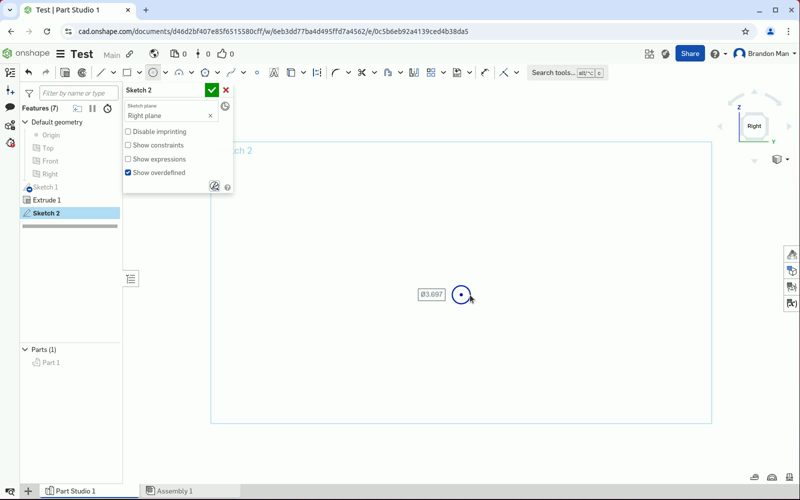
mouse_move(461, 289)
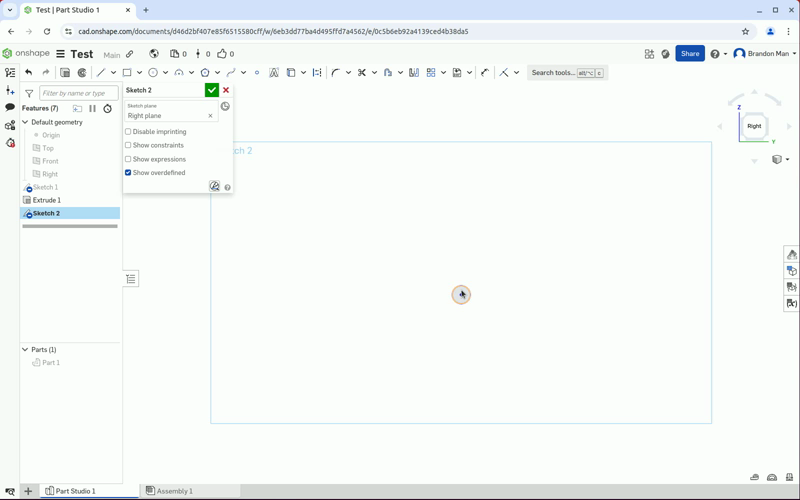
scroll(6)
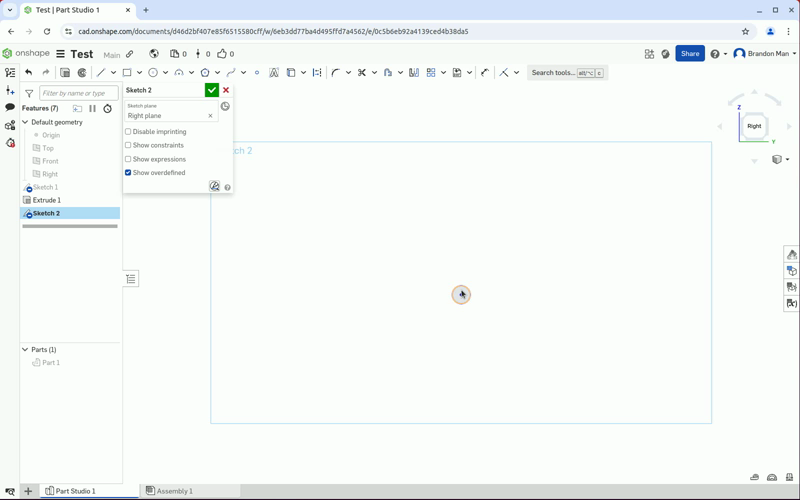
scroll(6)
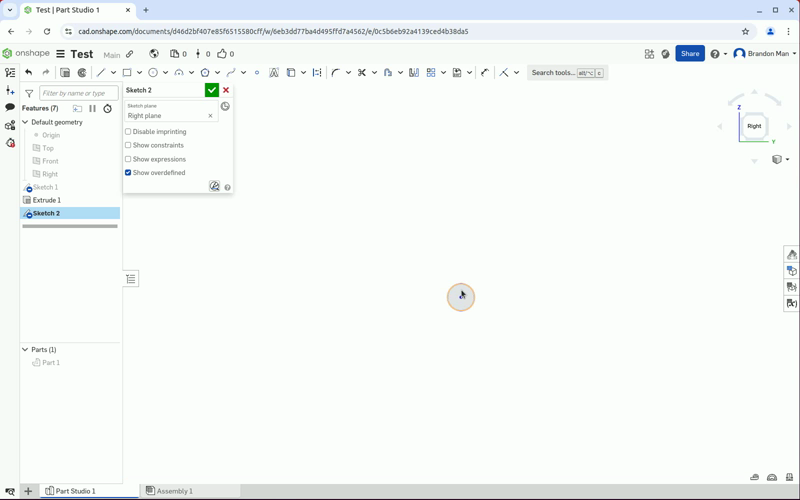
scroll(6)
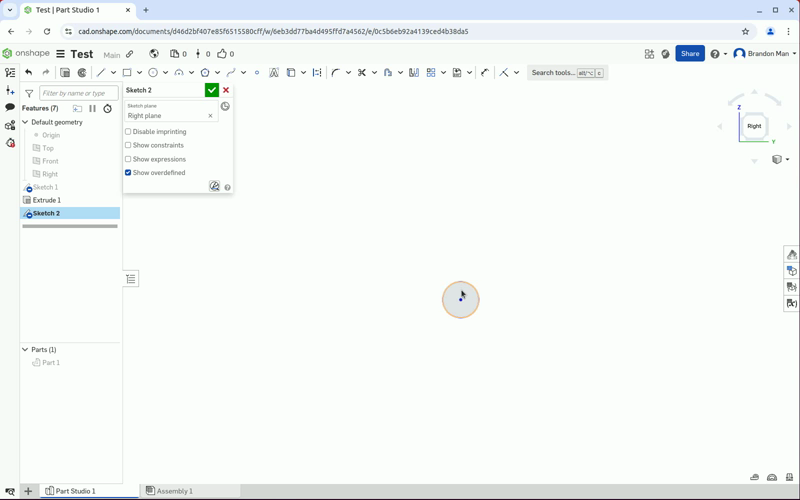
scroll(6)
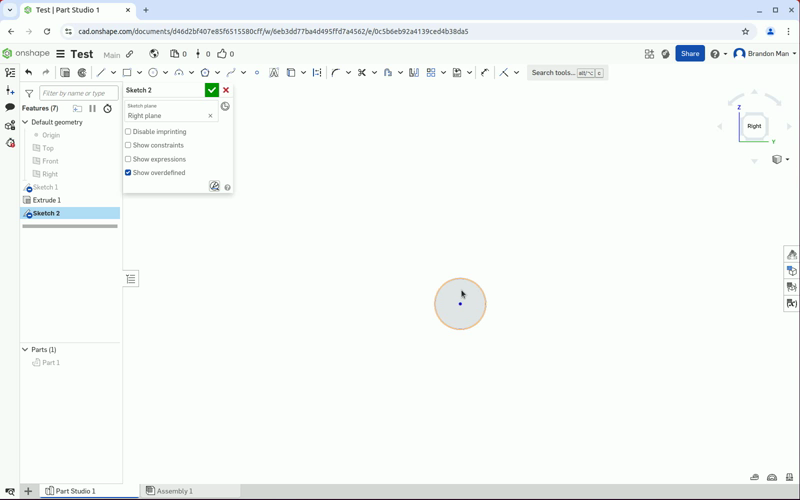
scroll(6)
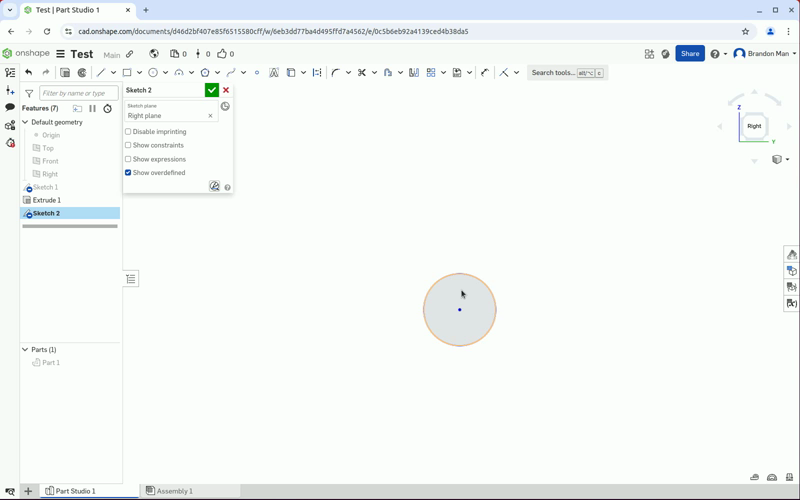
scroll(6)
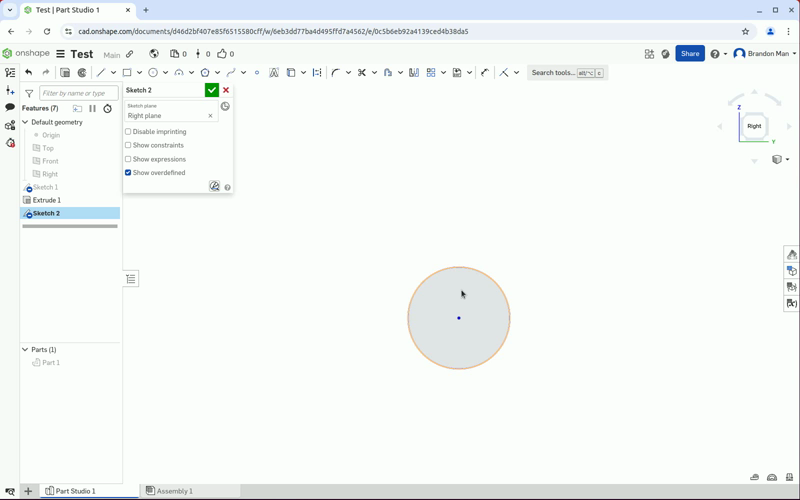
scroll(6)
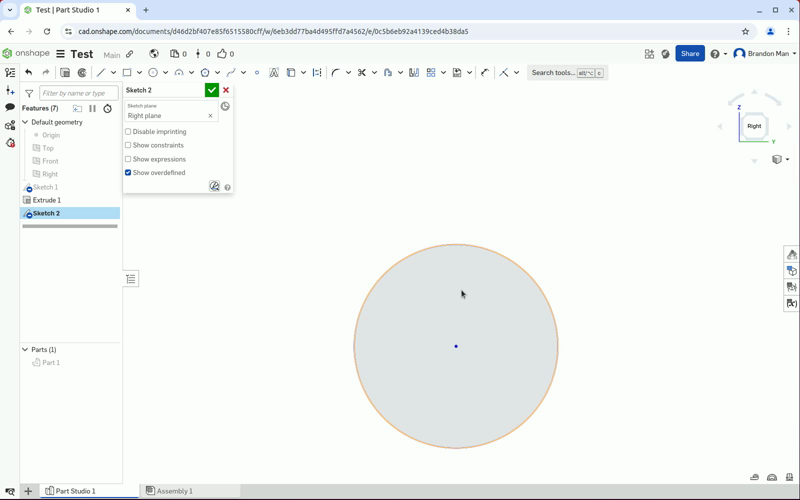
click(461, 289)
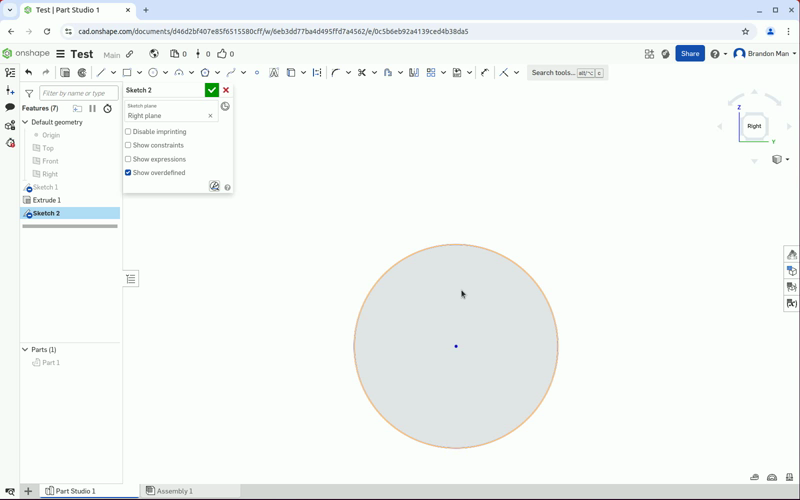
scroll(-6)
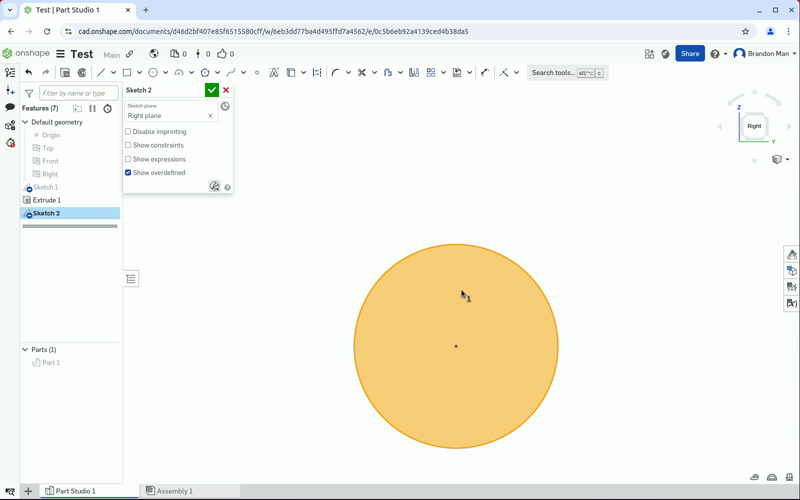
scroll(-6)
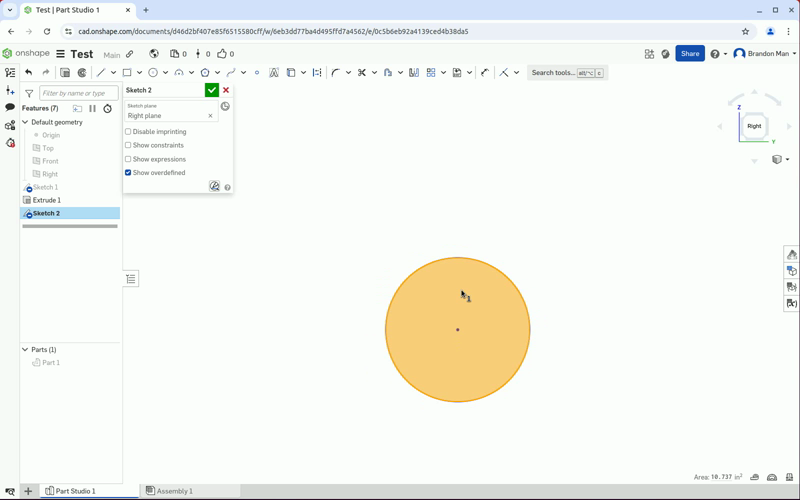
scroll(-6)
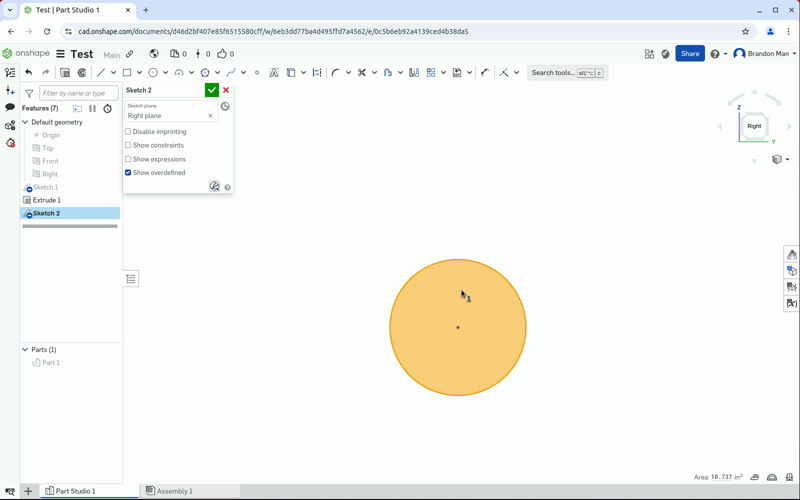
scroll(-6)
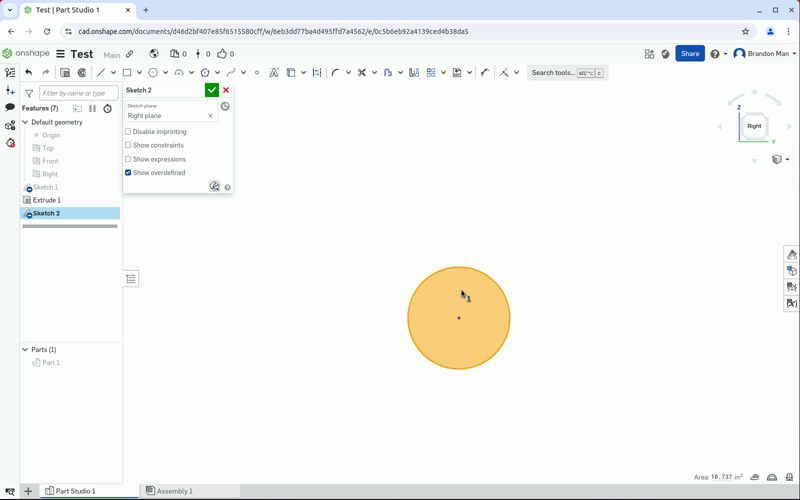
scroll(-6)
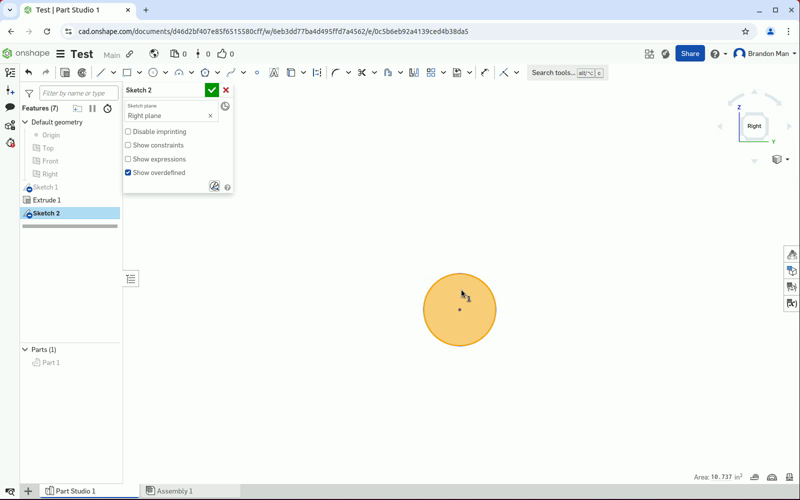
scroll(-6)
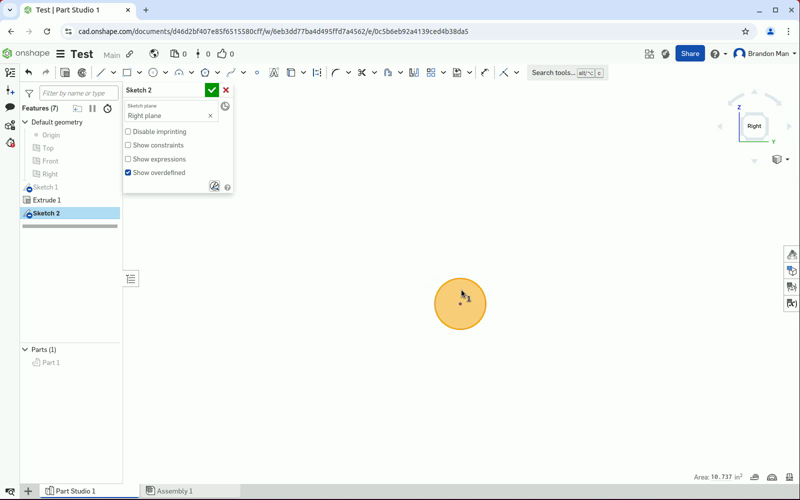
scroll(-6)
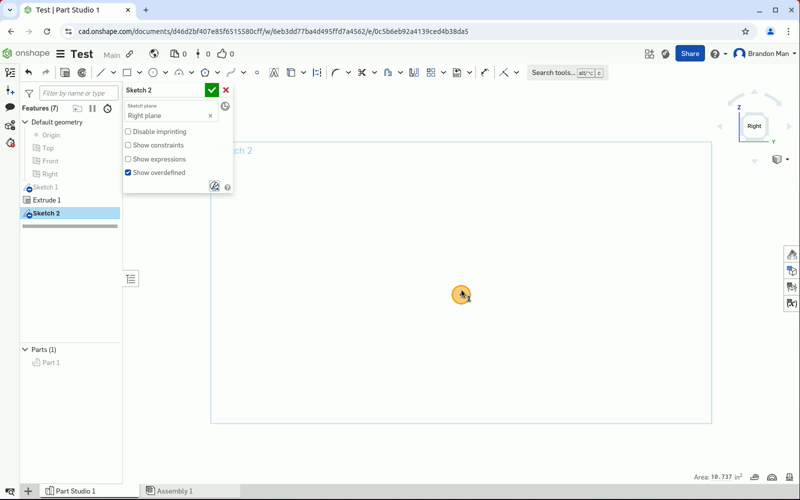
mouse_move(73, 352)
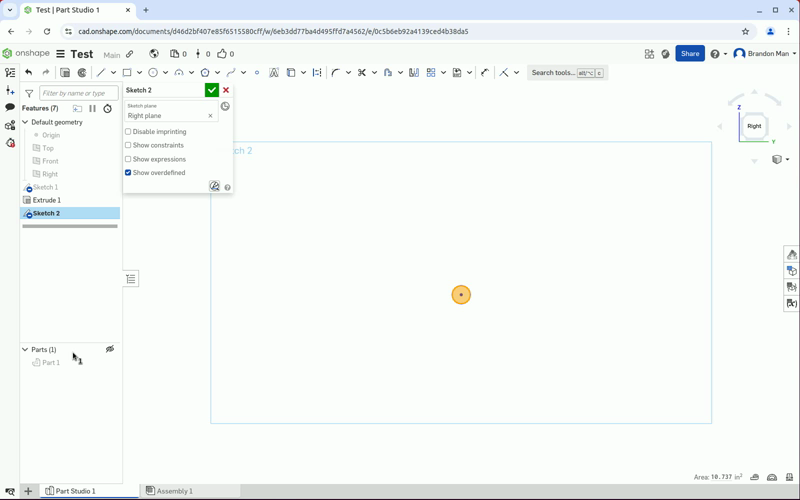
key(shift+y)
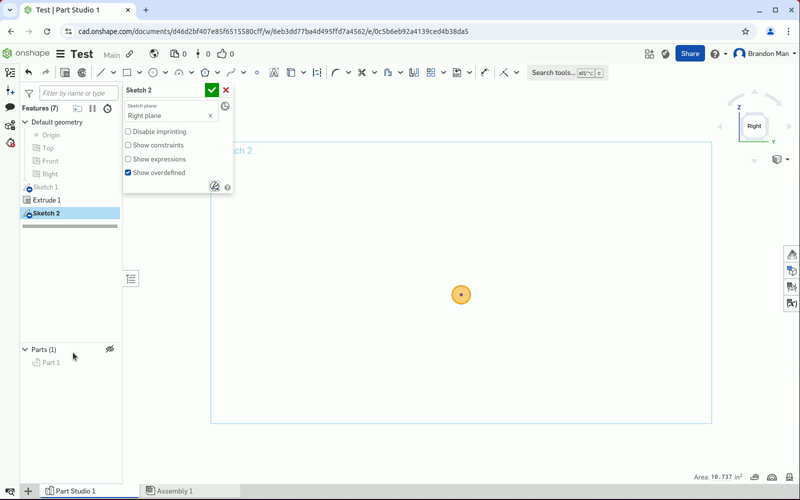
key(shift+e)
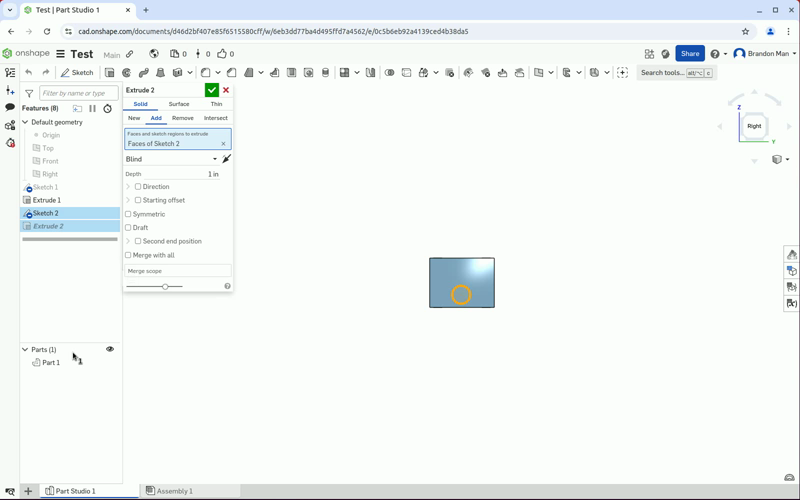
mouse_move(143, 106)
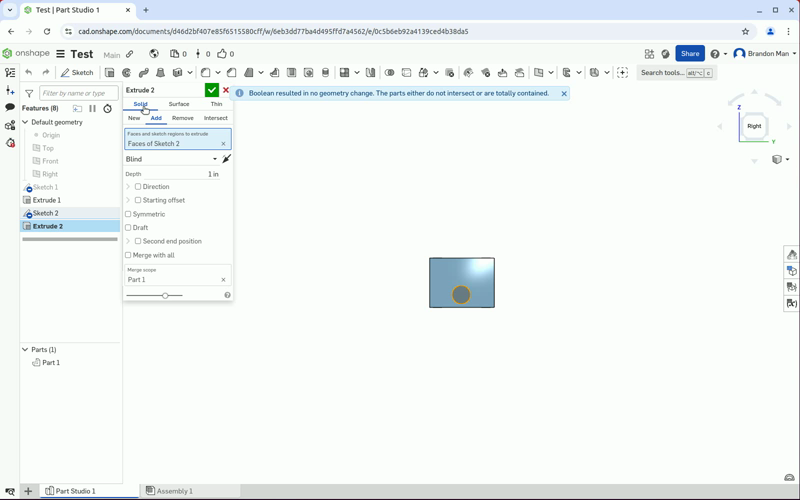
click(143, 106)
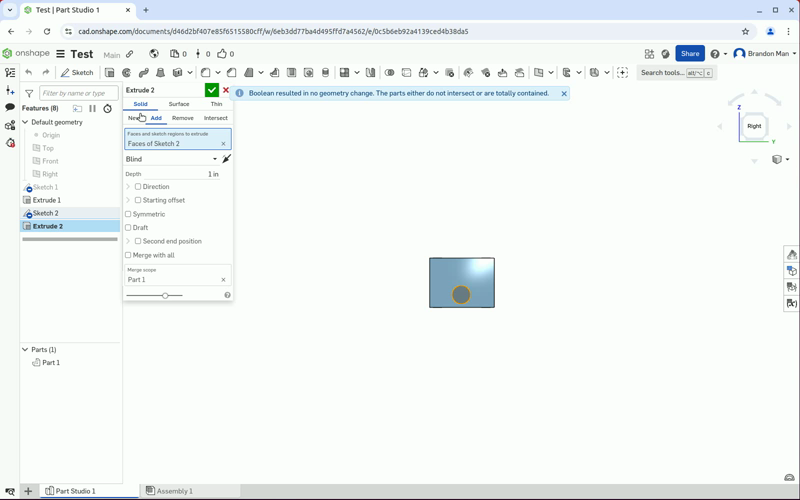
mouse_move(137, 120)
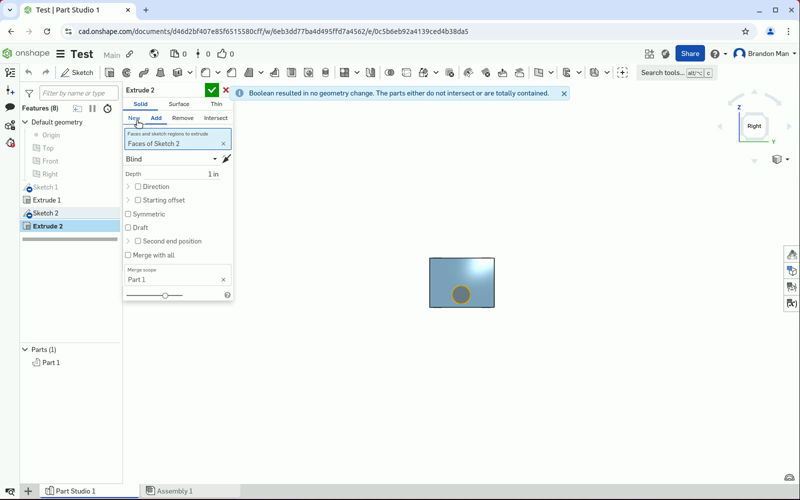
click(137, 120)
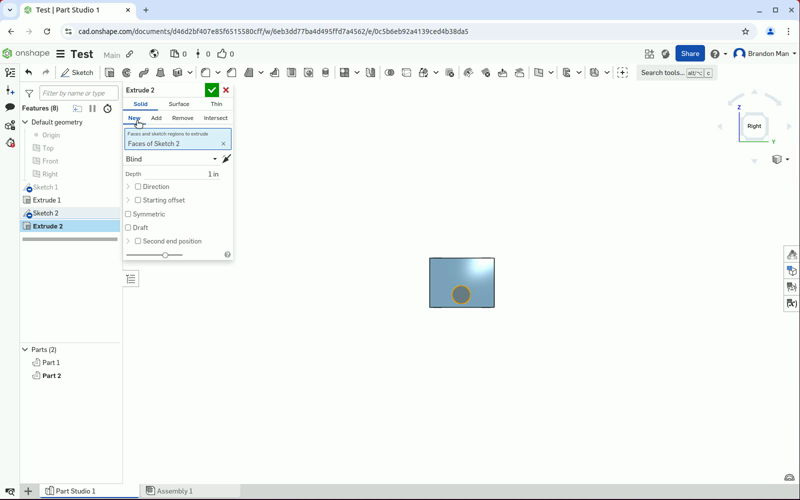
key(tab, 4)
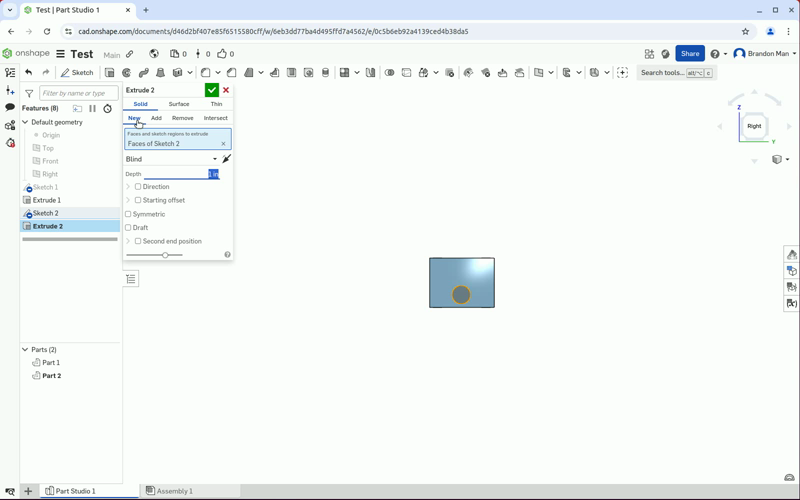
text(46.216)
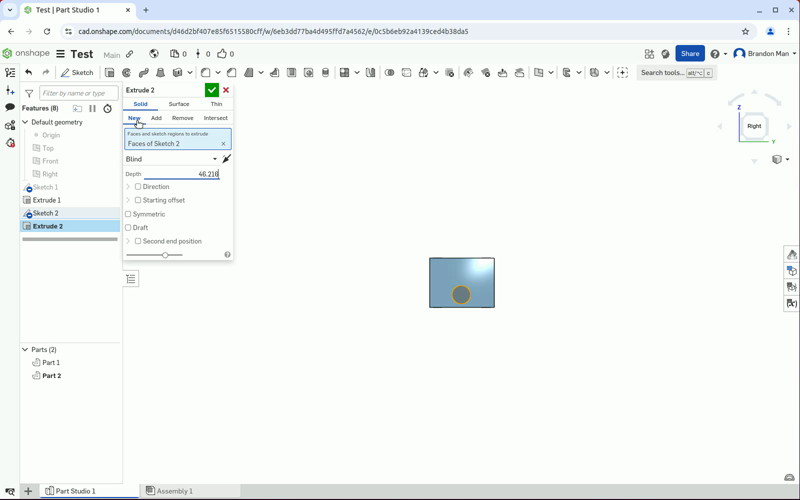
key(tab, 3)
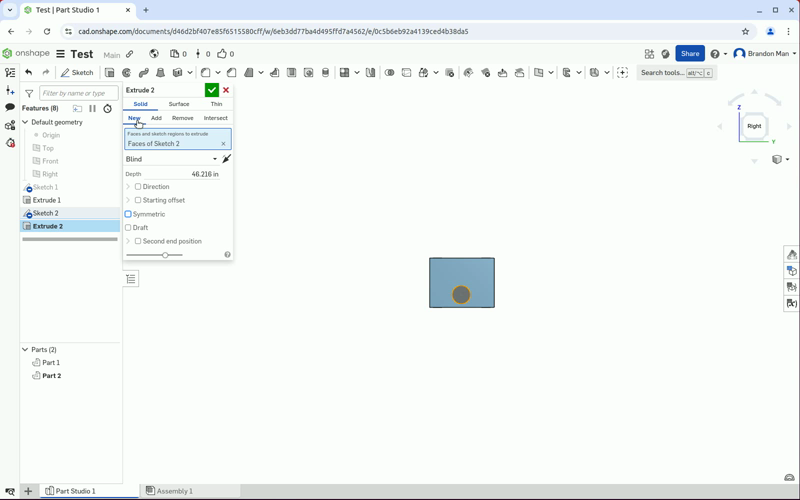
key(space)
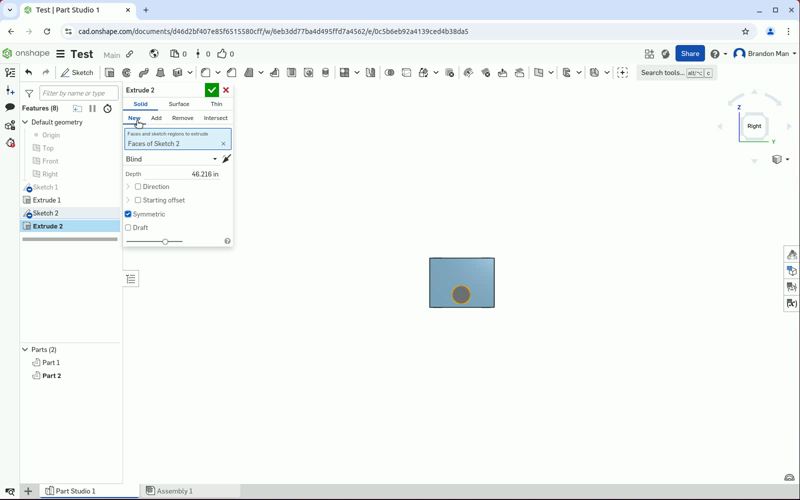
key(enter)
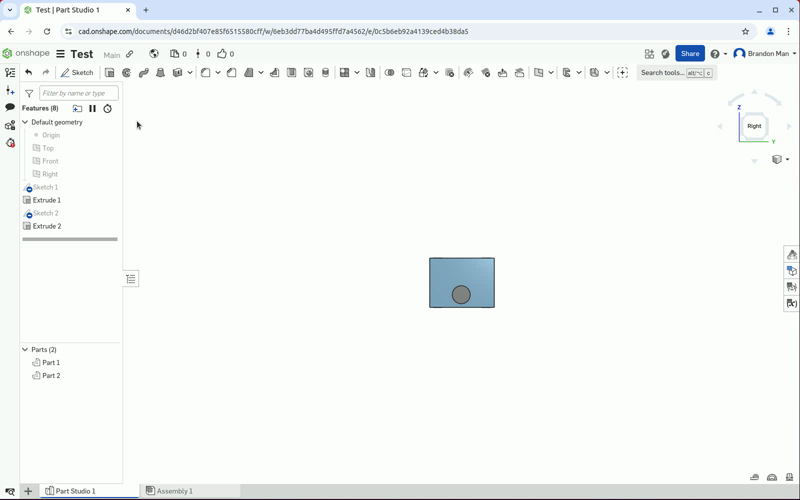
key(shift+h)
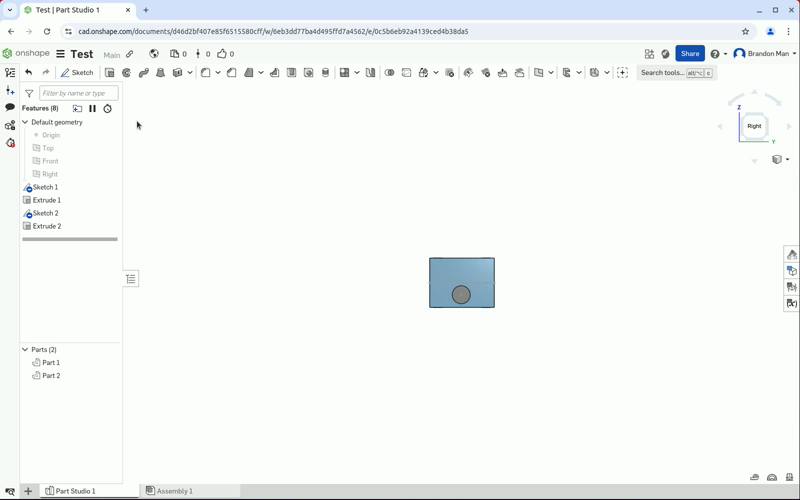
key(shift+h)
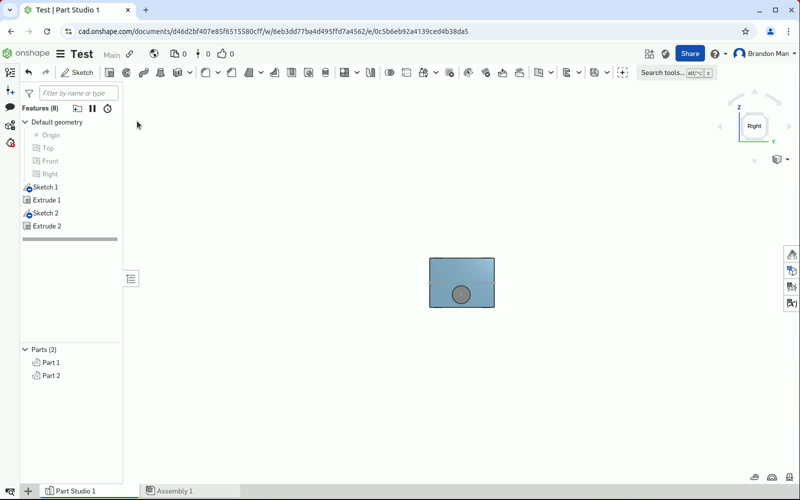
key(shift+7)
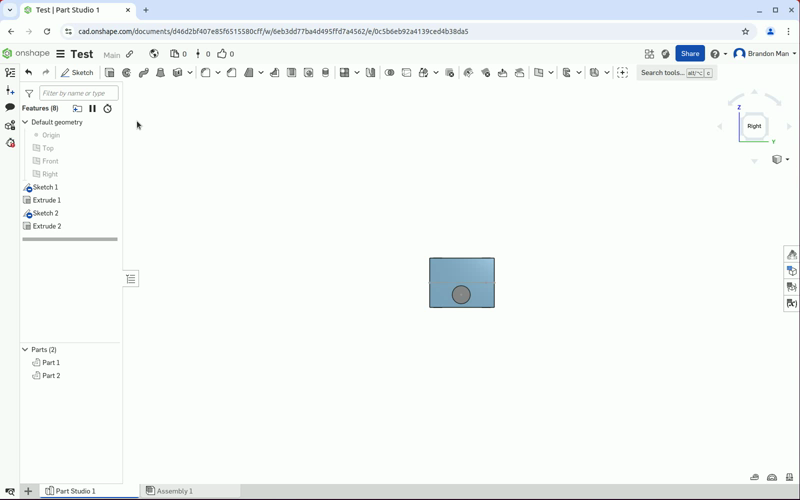
key(right, 2)
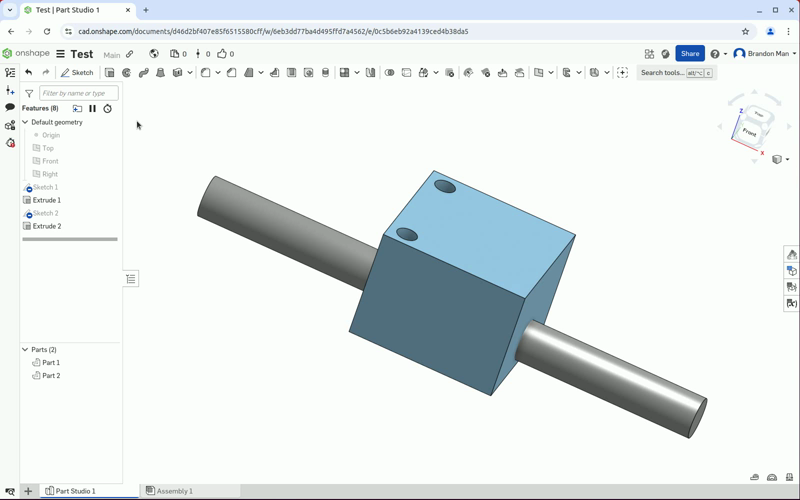
key(down, 2)
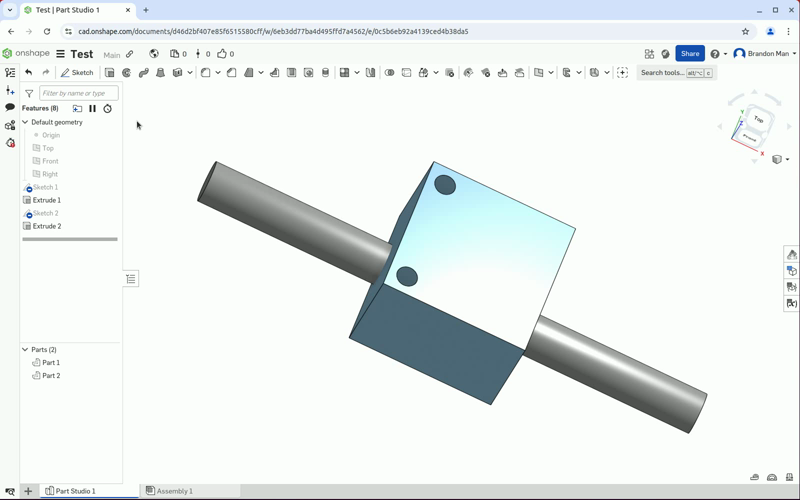
key(up, 2)
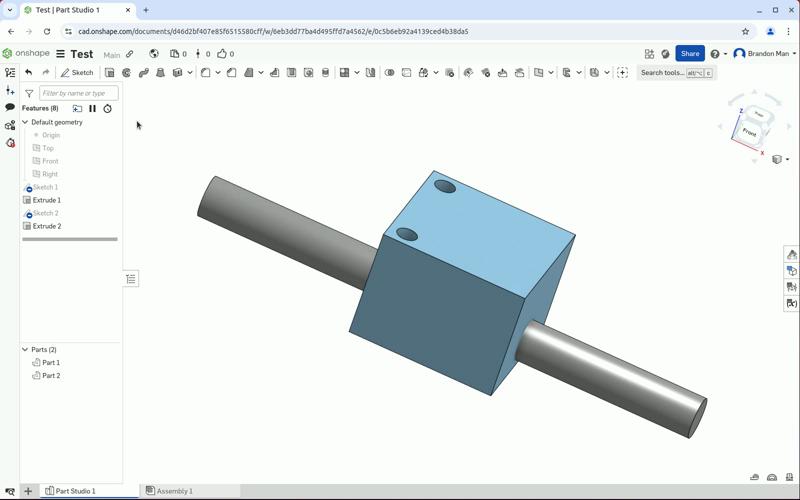
key(left, 2)
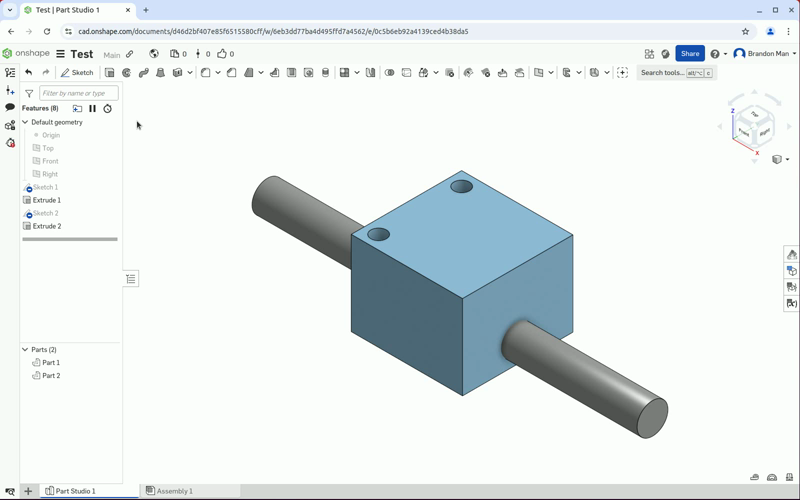
mouse_move(73, 189)
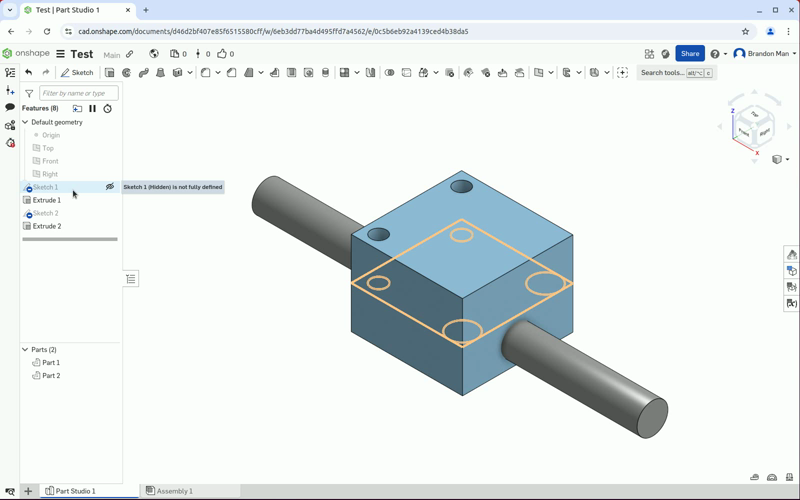
click(73, 189)